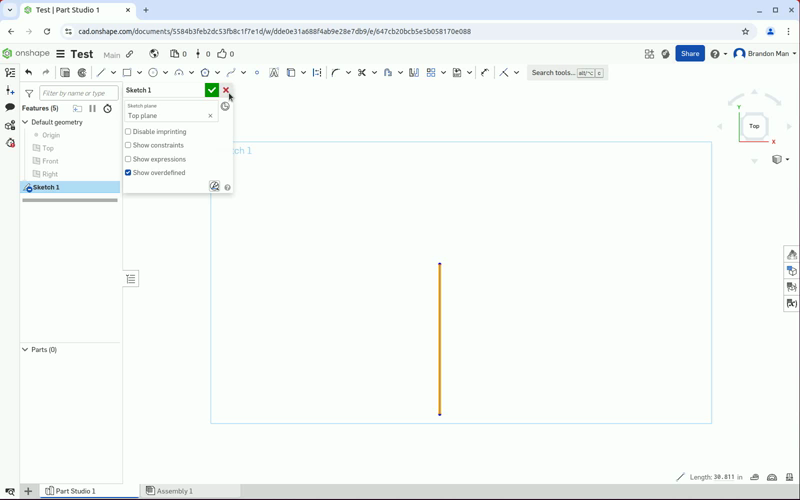
key(shift+h)
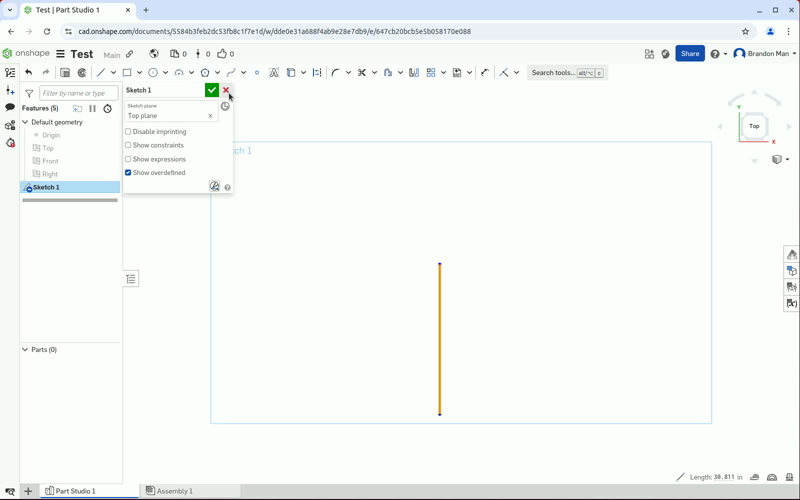
key(shift+s)
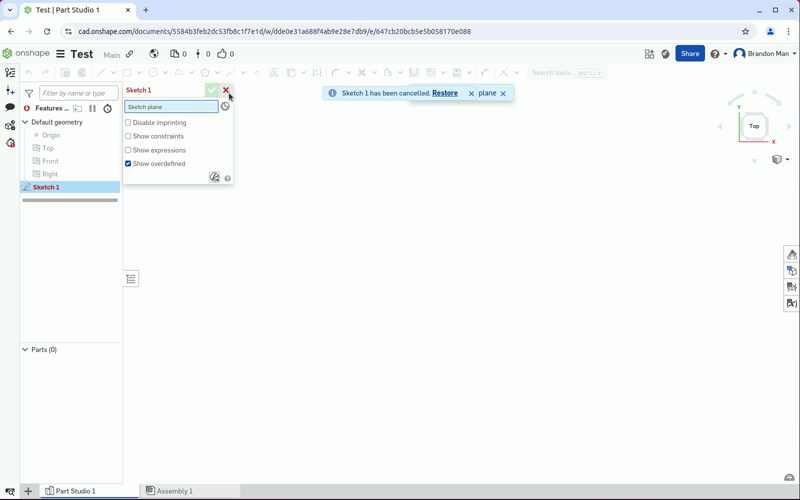
mouse_move(73, 150)
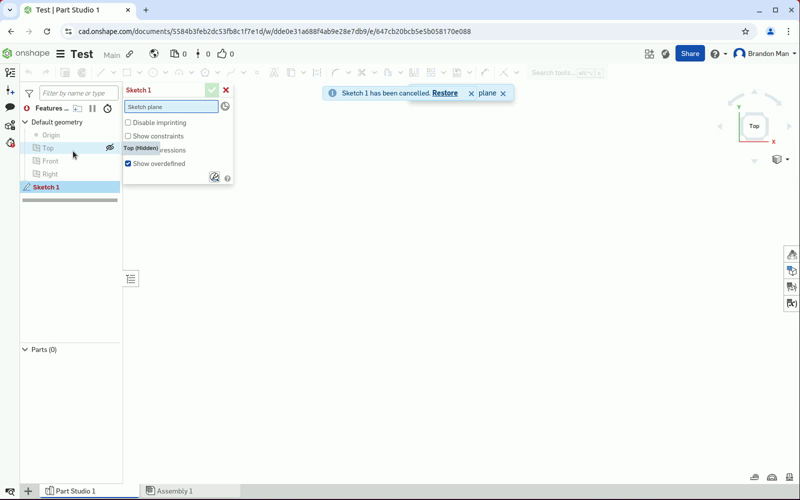
click(73, 150)
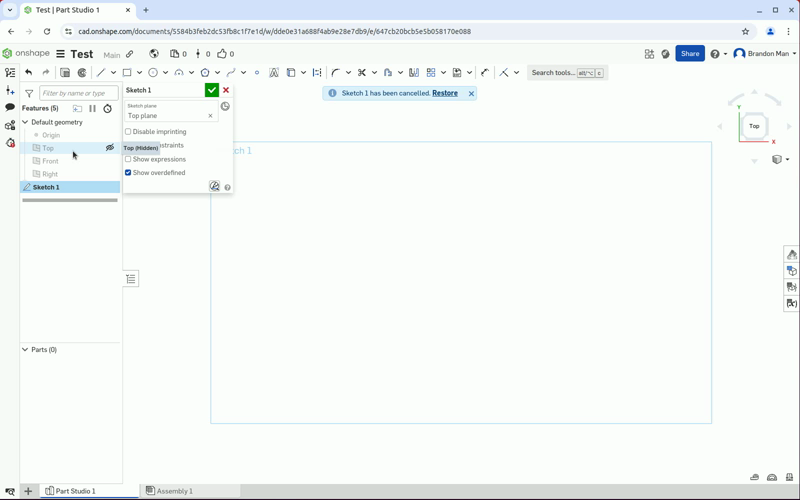
mouse_move(73, 352)
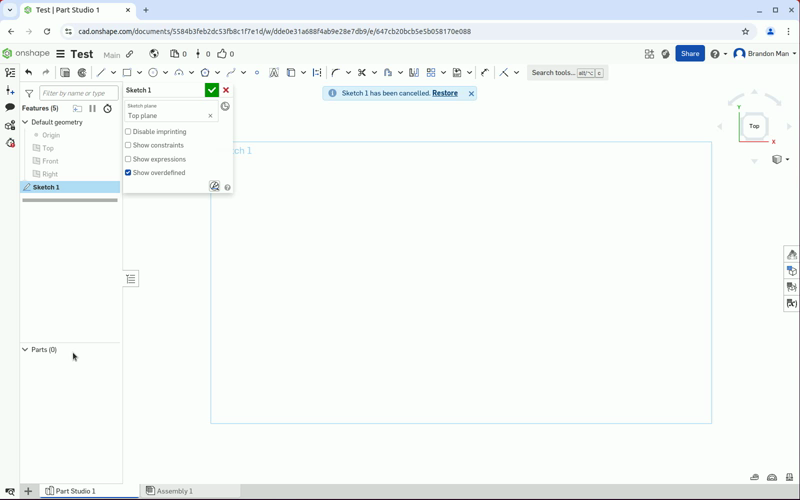
key(y)
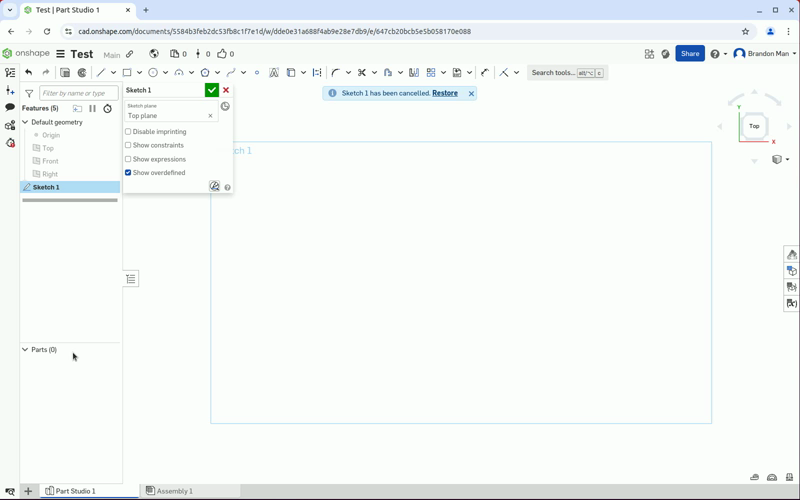
key(l)
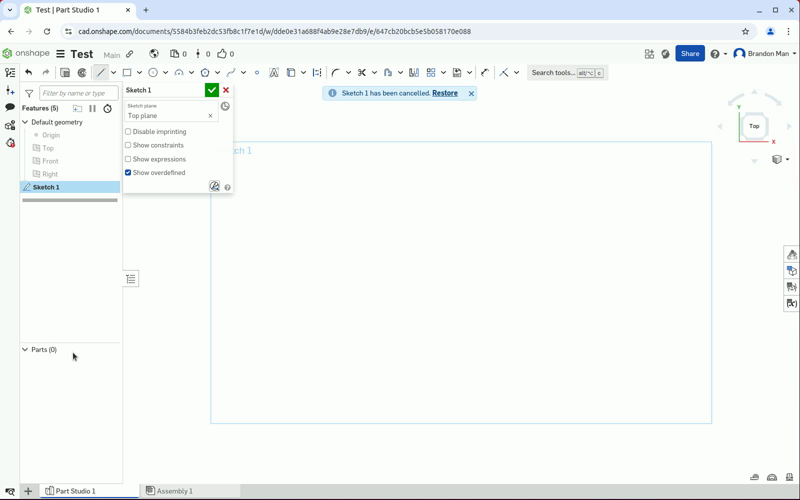
key_down(shift)
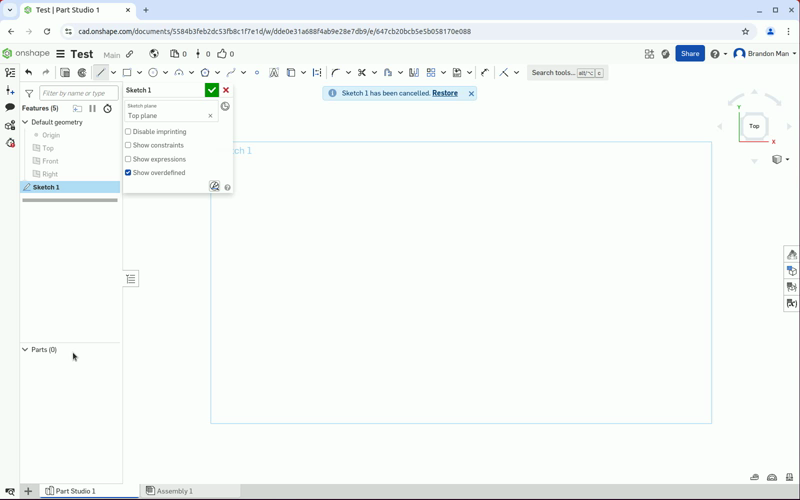
mouse_move(351, 388)
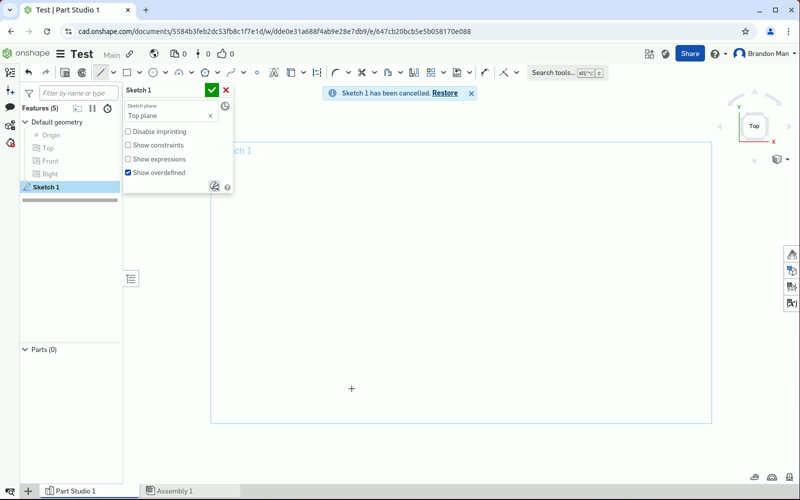
click(351, 388)
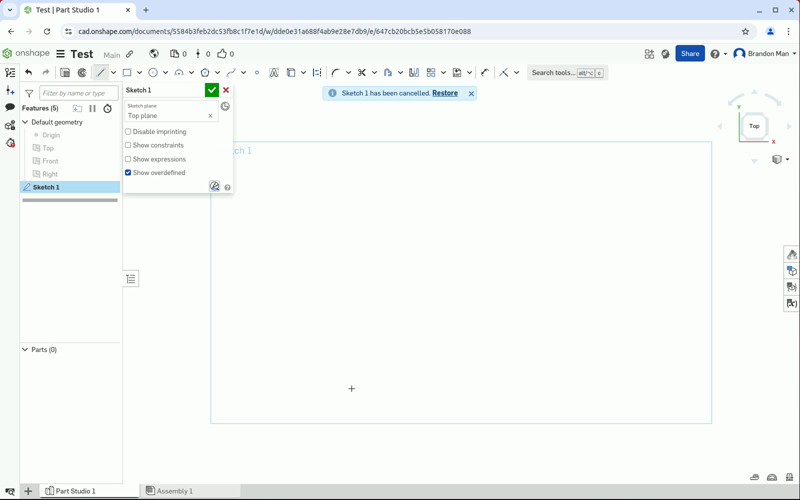
key_up(shift)
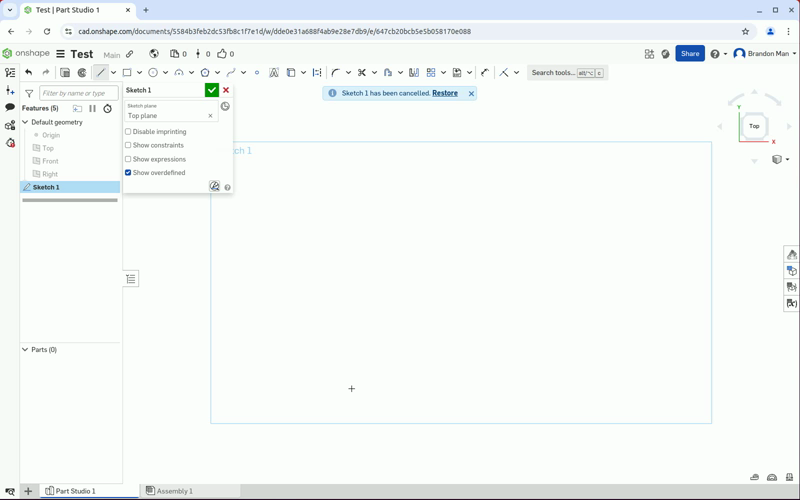
key_down(shift)
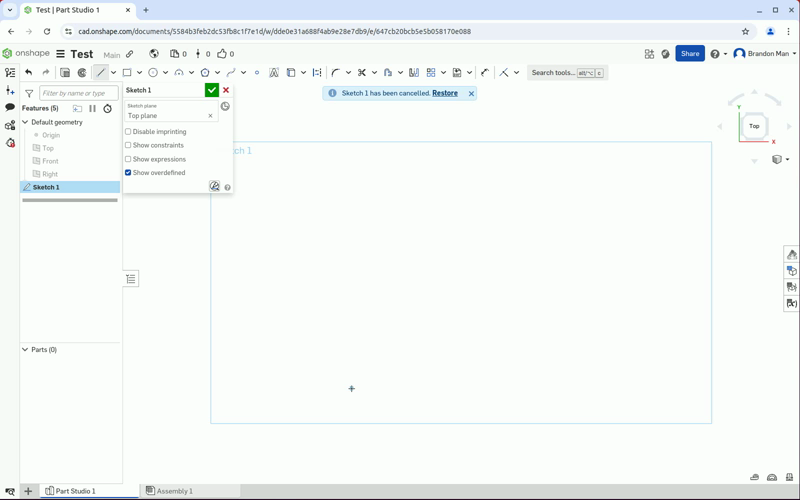
mouse_move(572, 388)
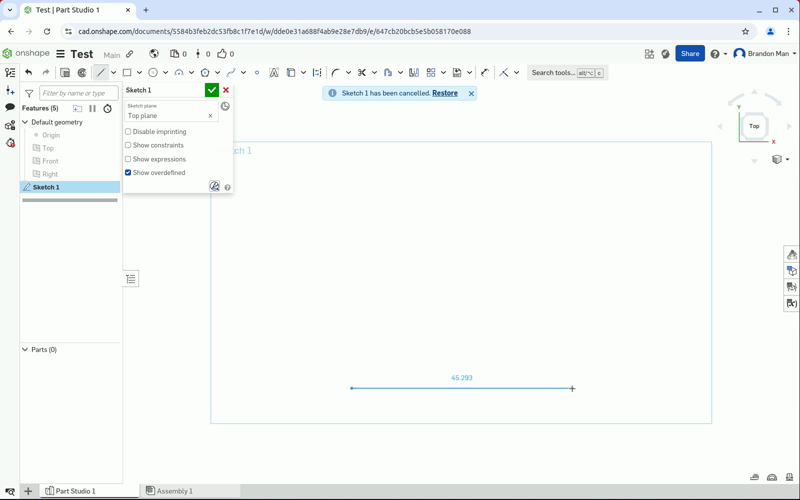
click(572, 388)
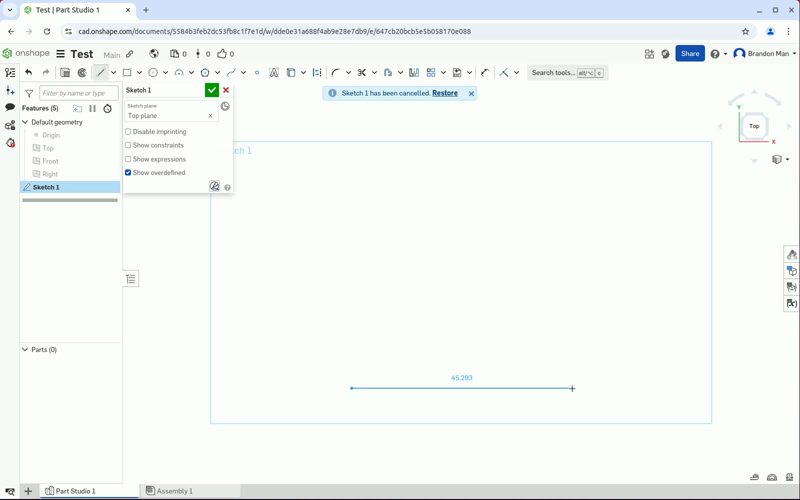
key_up(shift)
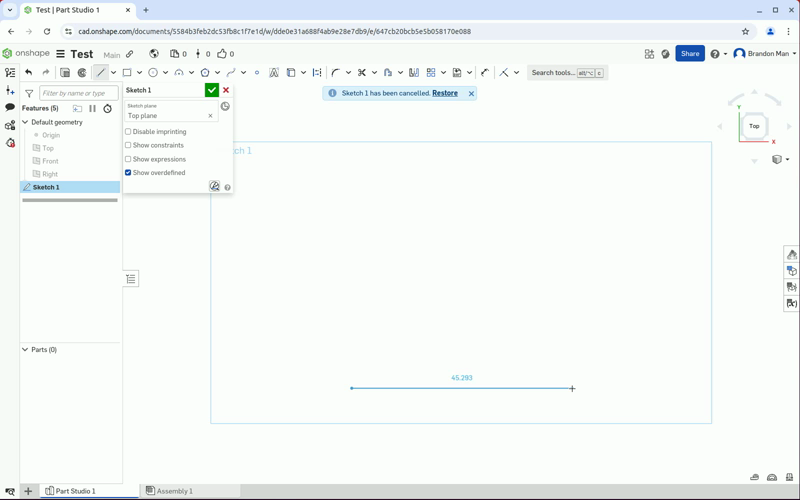
key_down(shift)
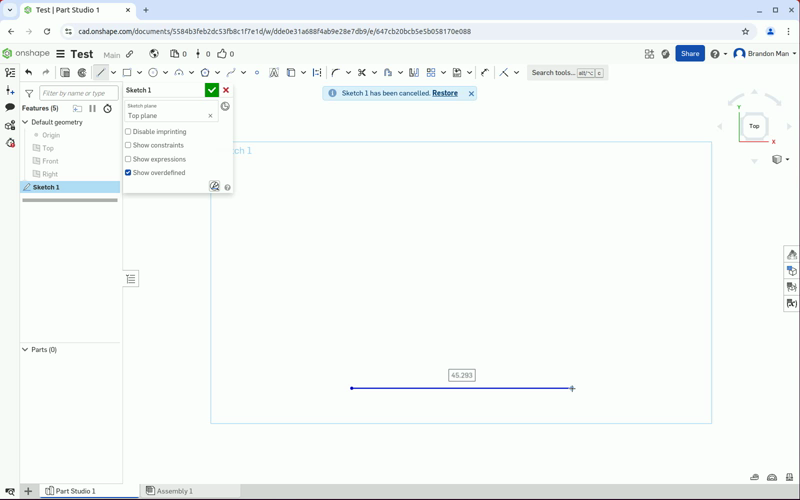
mouse_move(572, 179)
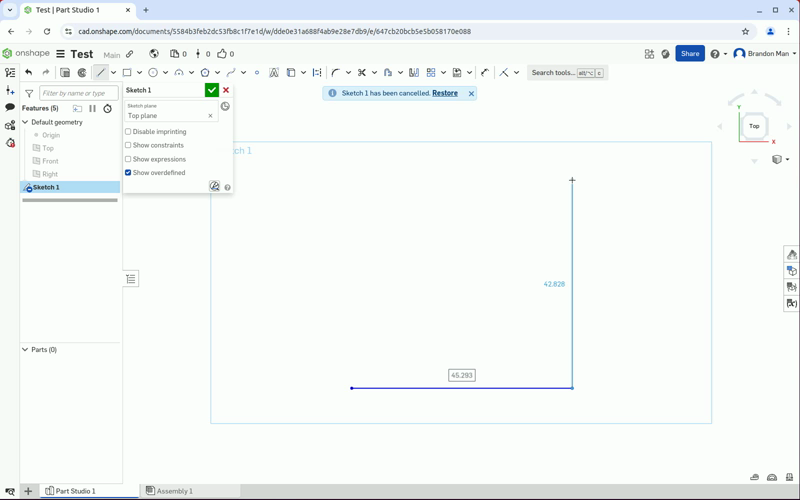
click(572, 179)
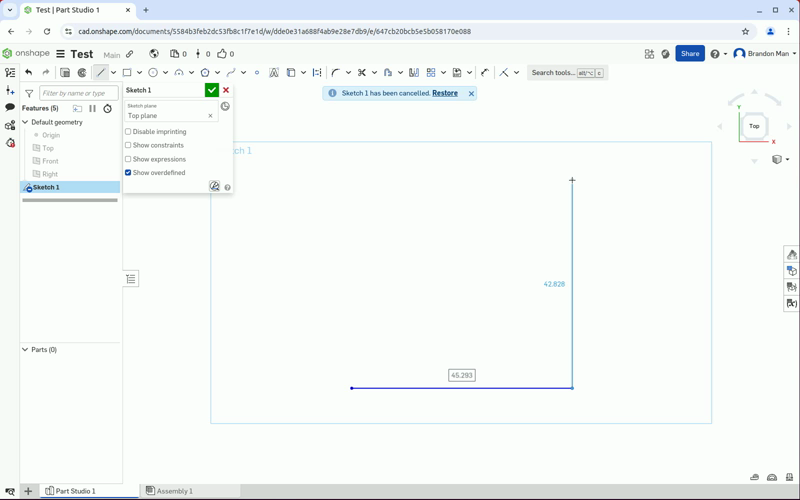
key_up(shift)
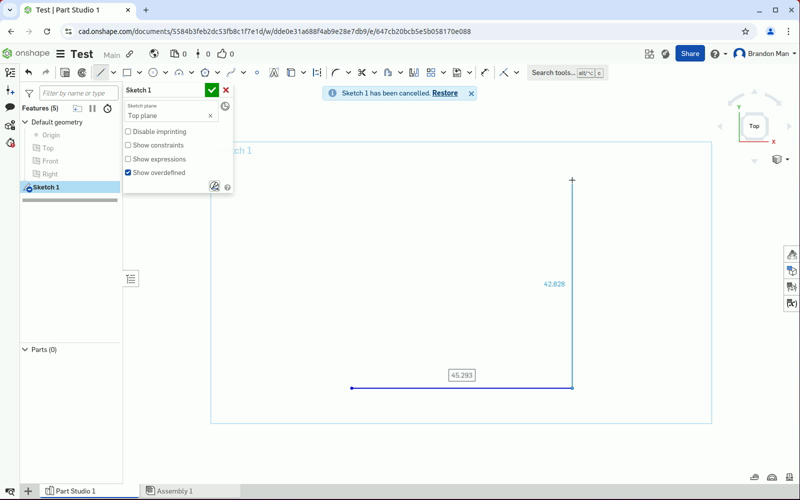
key_down(shift)
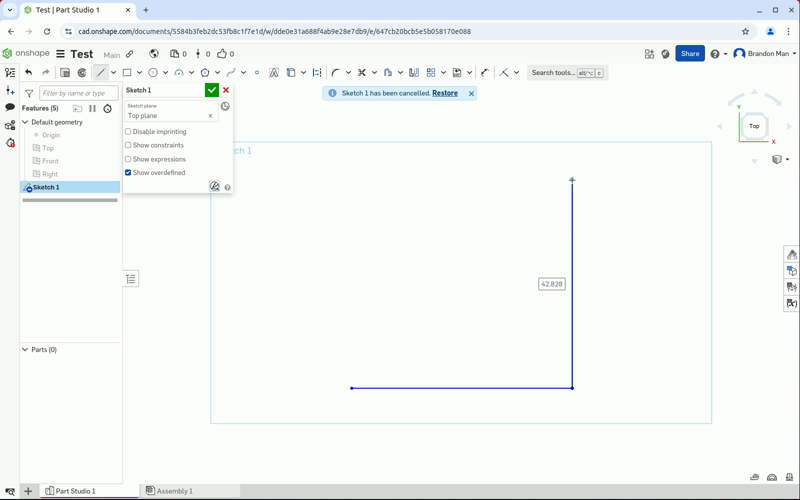
mouse_move(351, 179)
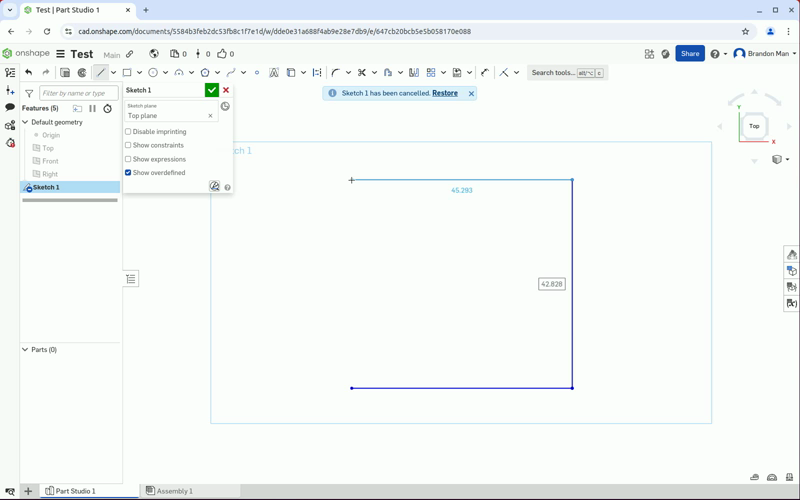
click(351, 179)
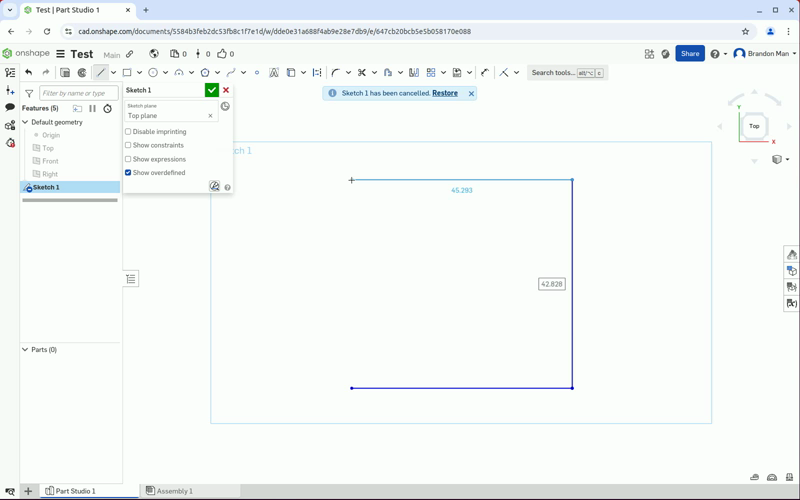
key_up(shift)
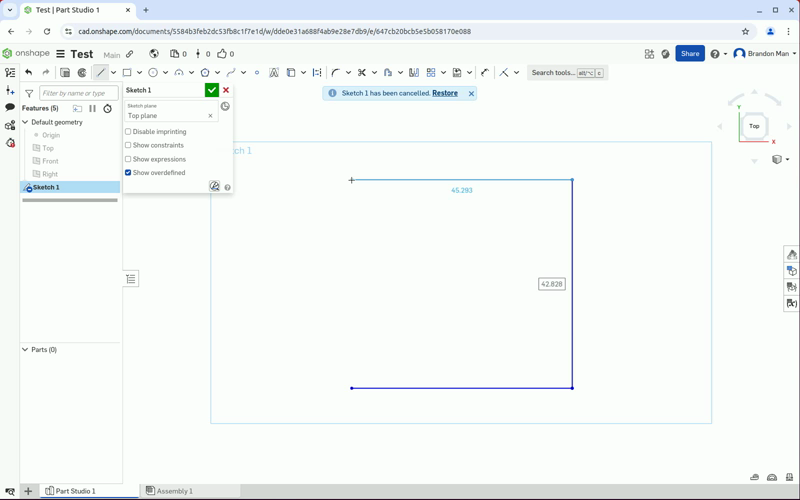
key_down(shift)
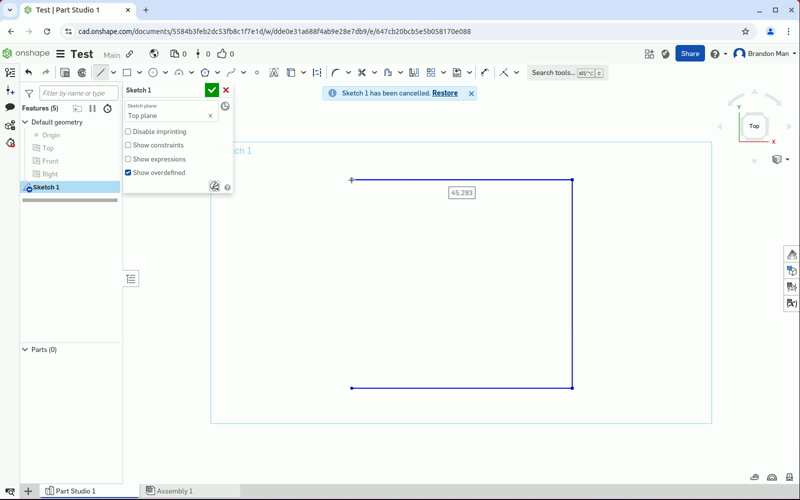
mouse_move(351, 388)
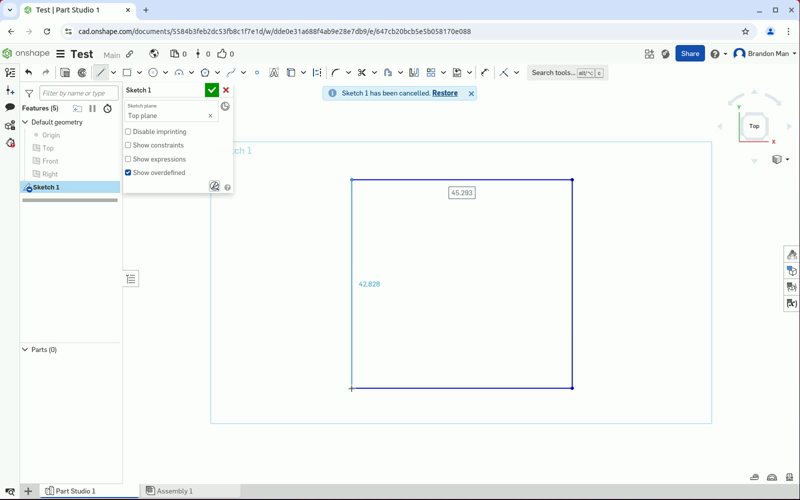
key_up(shift)
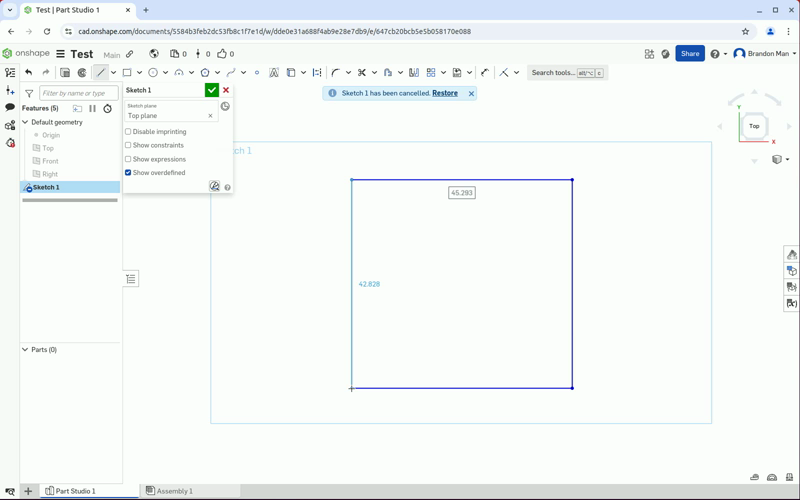
click(351, 388)
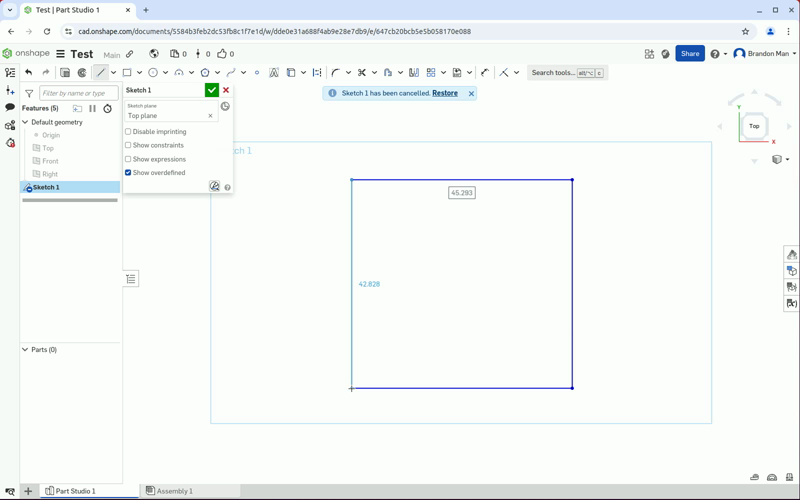
key(esc)
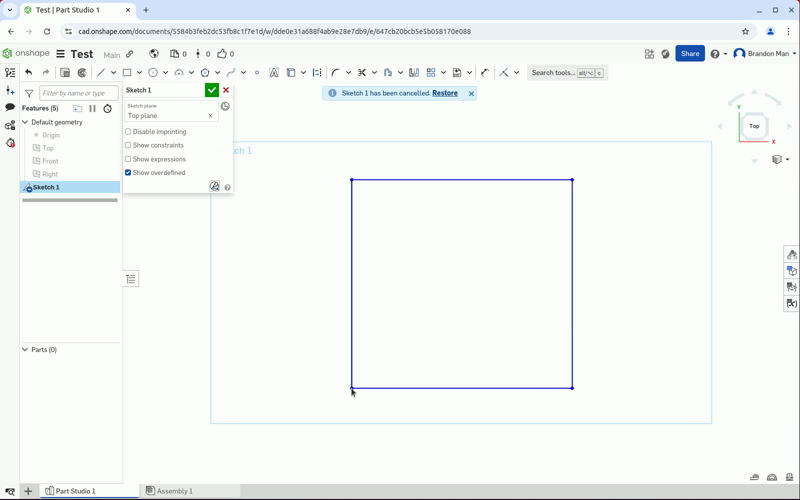
key(c)
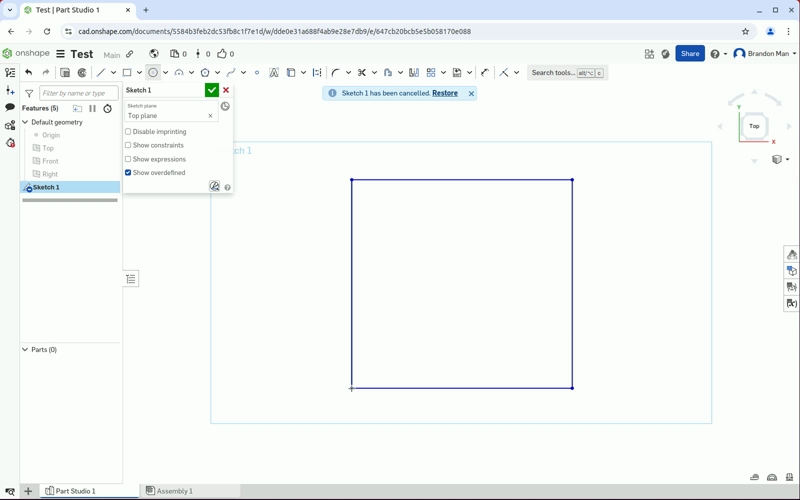
key_down(shift)
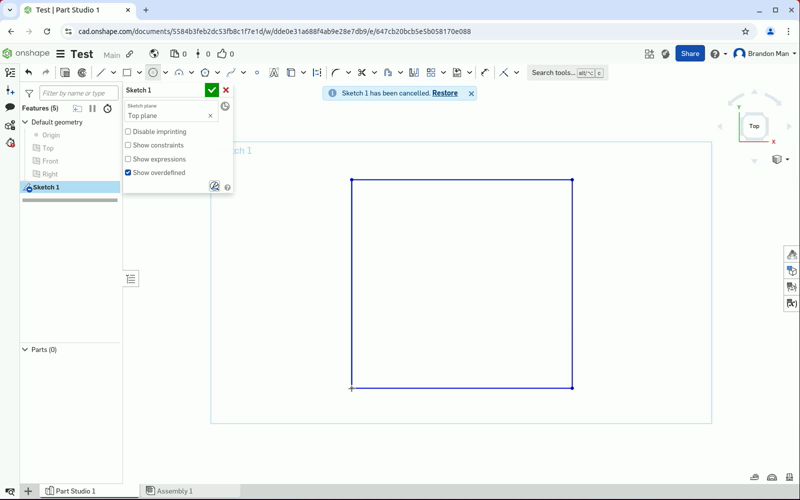
mouse_move(460, 284)
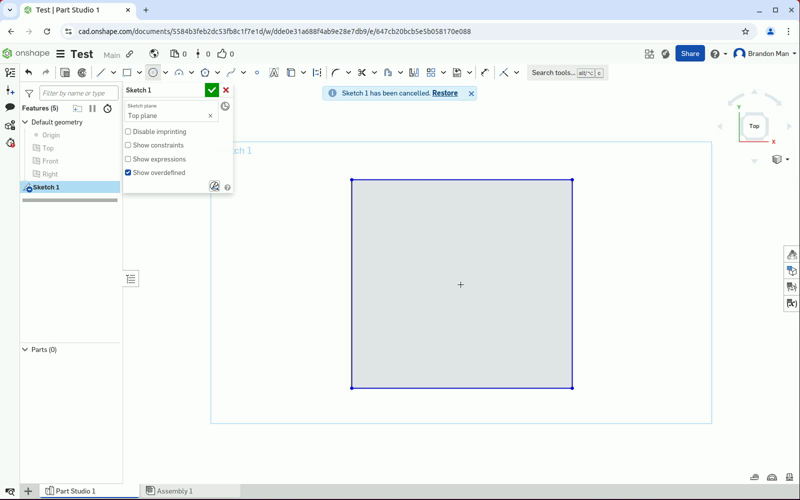
click(460, 284)
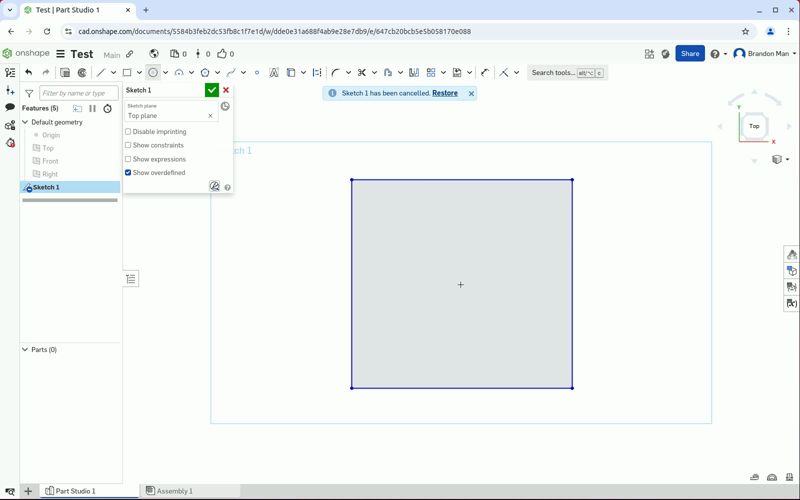
key_up(shift)
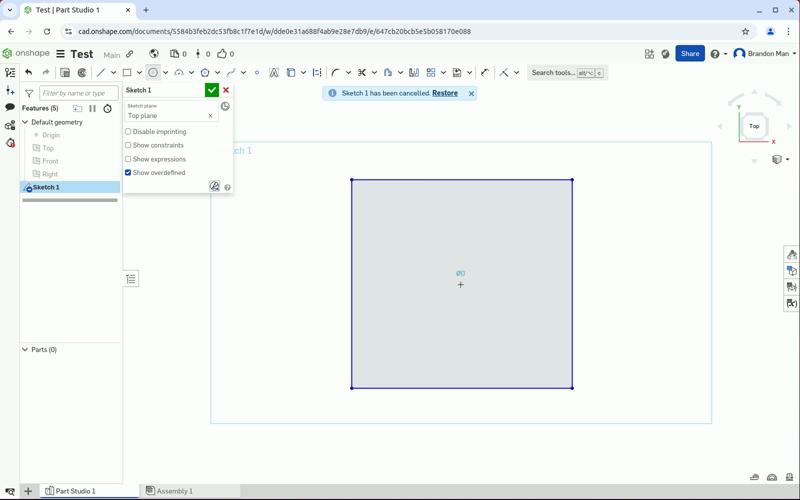
mouse_move(481, 284)
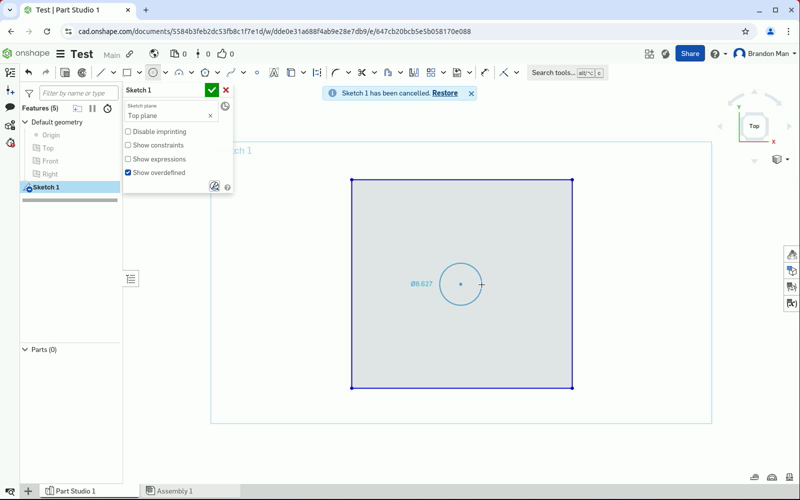
click(481, 284)
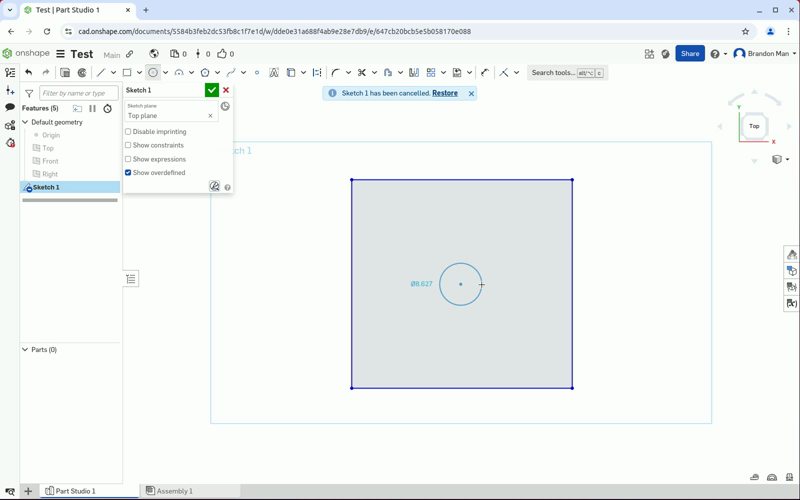
key(esc)
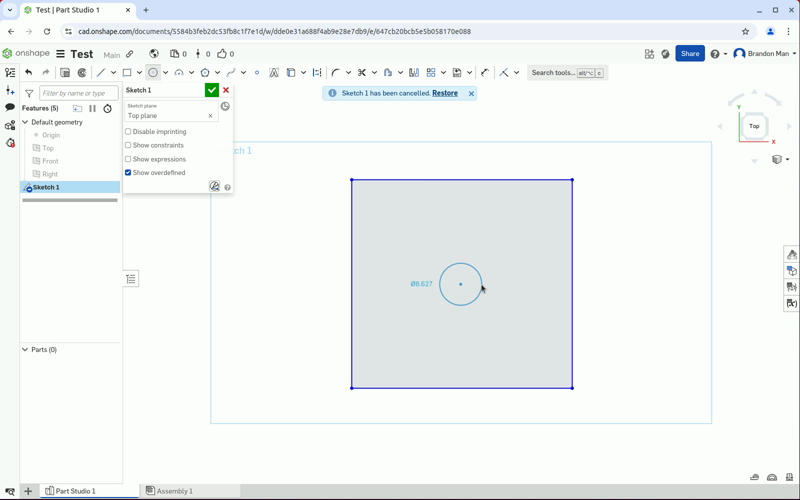
mouse_move(507, 216)
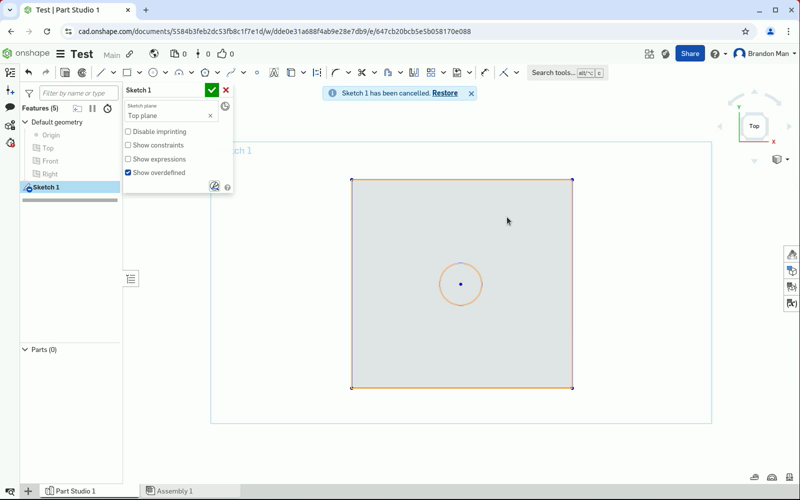
click(507, 216)
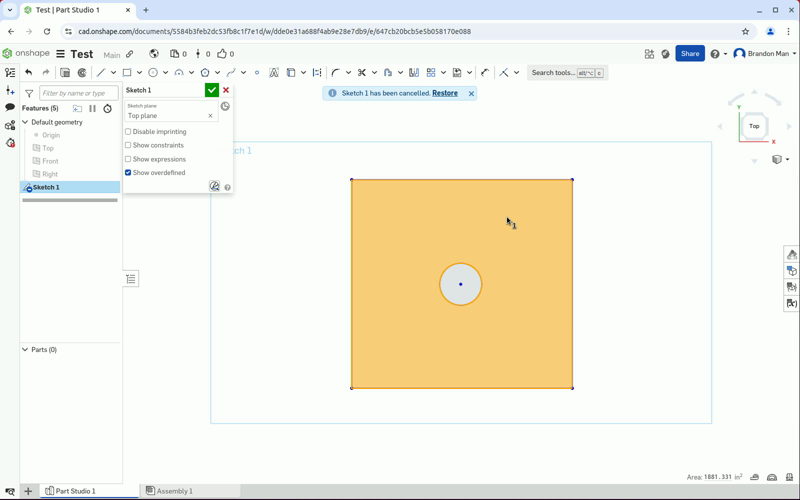
mouse_move(73, 352)
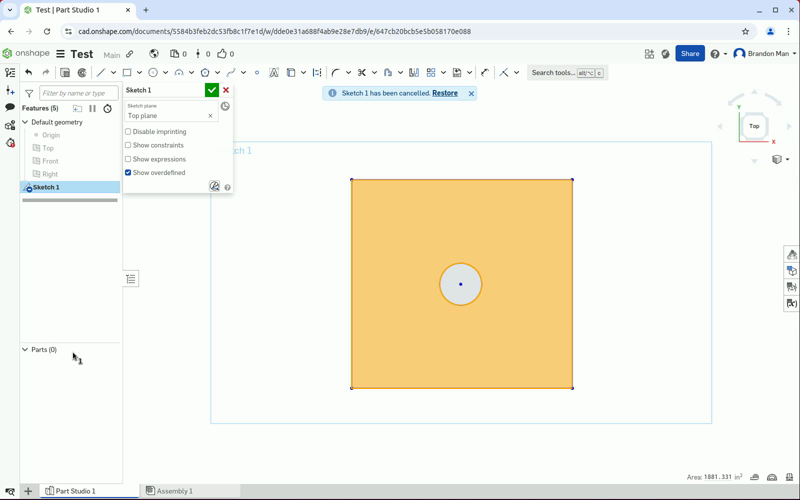
key(shift+y)
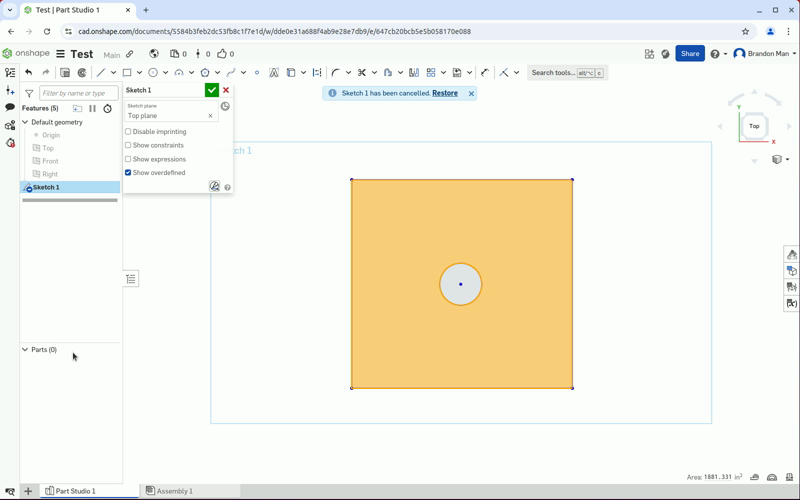
key(shift+e)
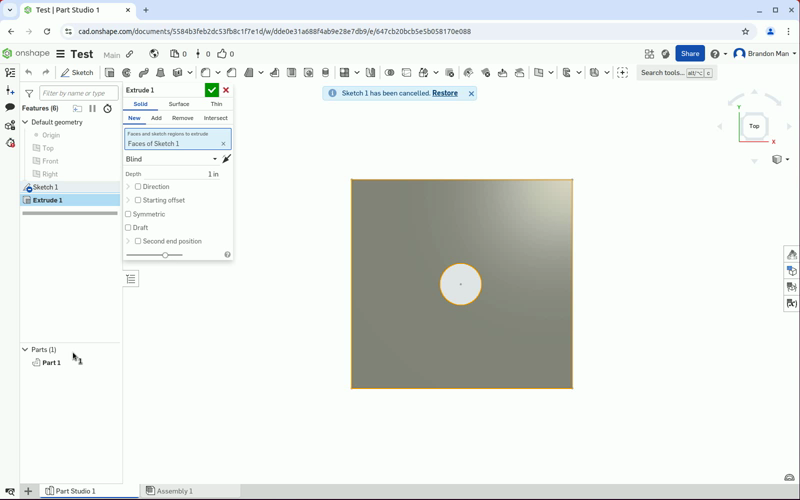
mouse_move(143, 106)
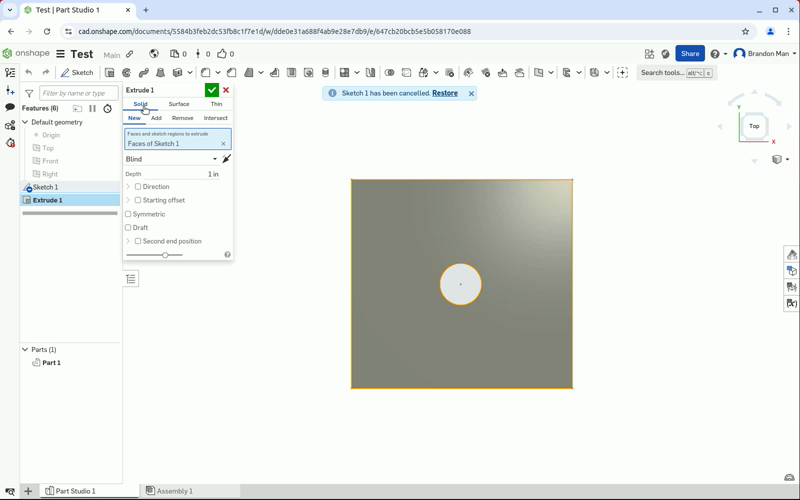
click(143, 106)
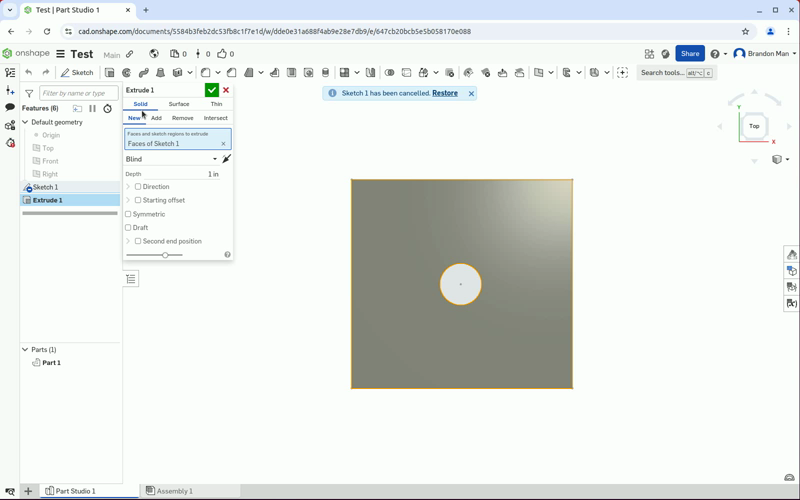
mouse_move(137, 120)
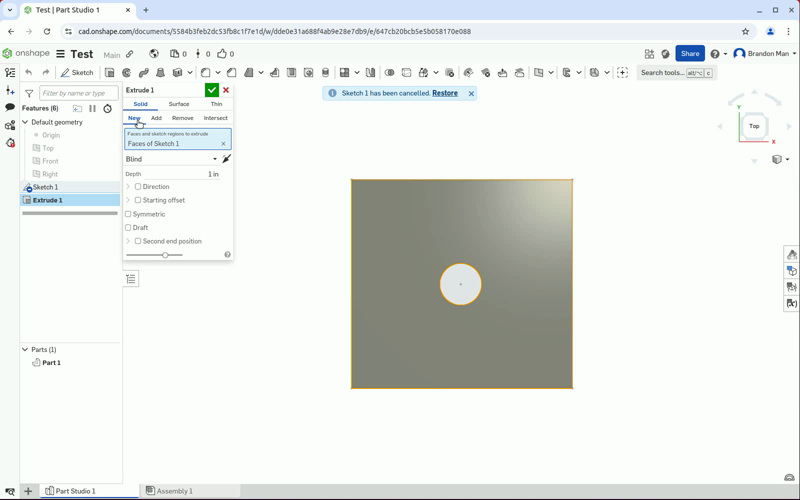
click(137, 120)
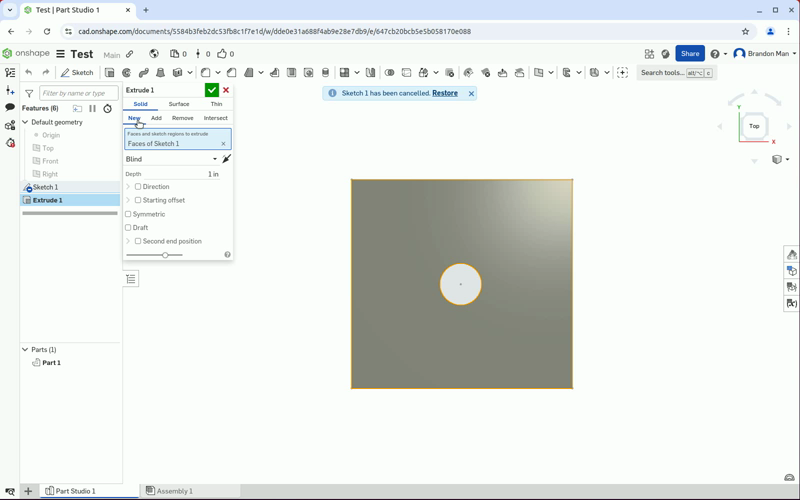
key(tab, 4)
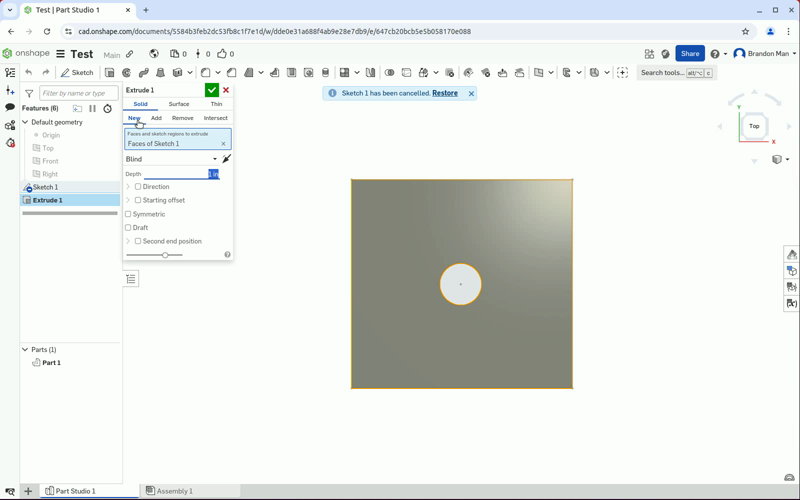
text(20.22)
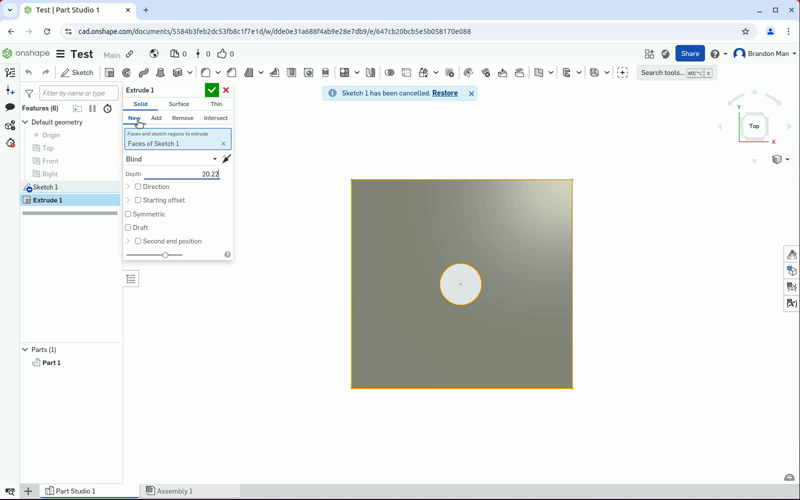
key(enter)
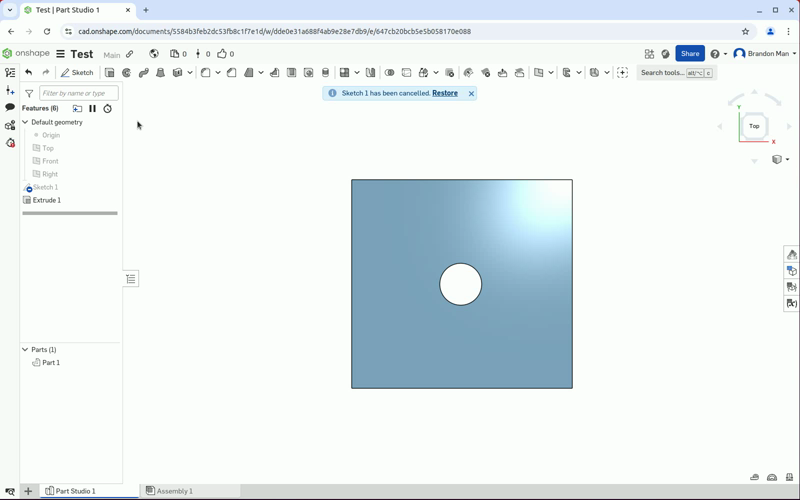
key(shift+h)
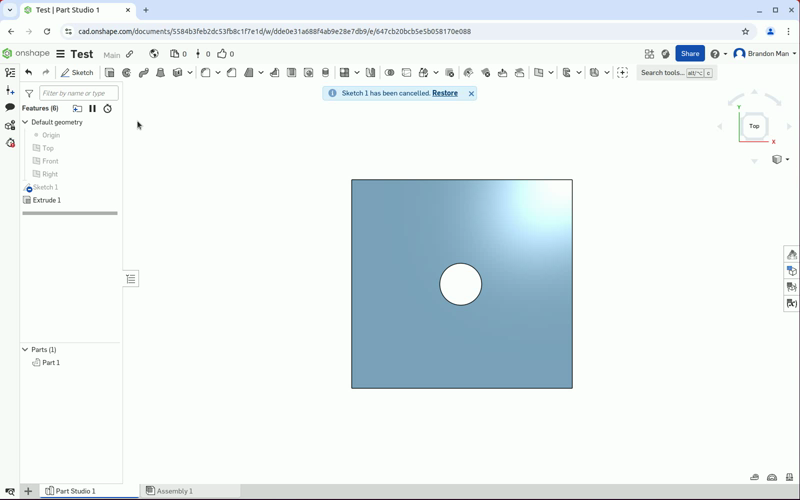
key(shift+h)
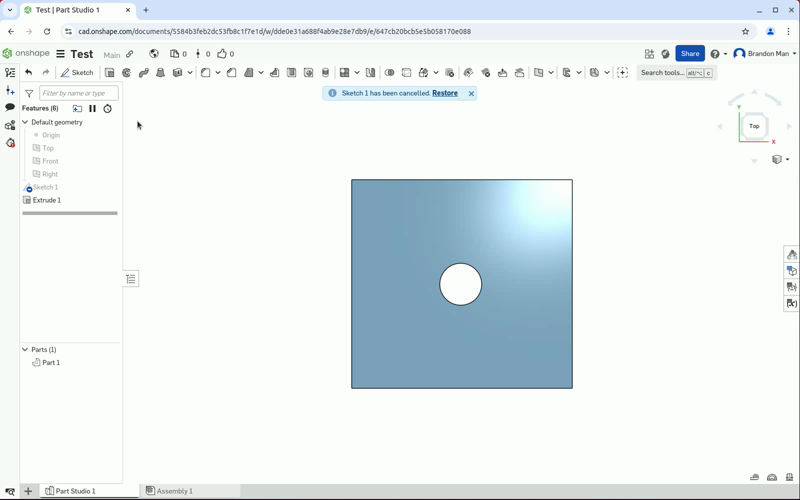
mouse_move(73, 189)
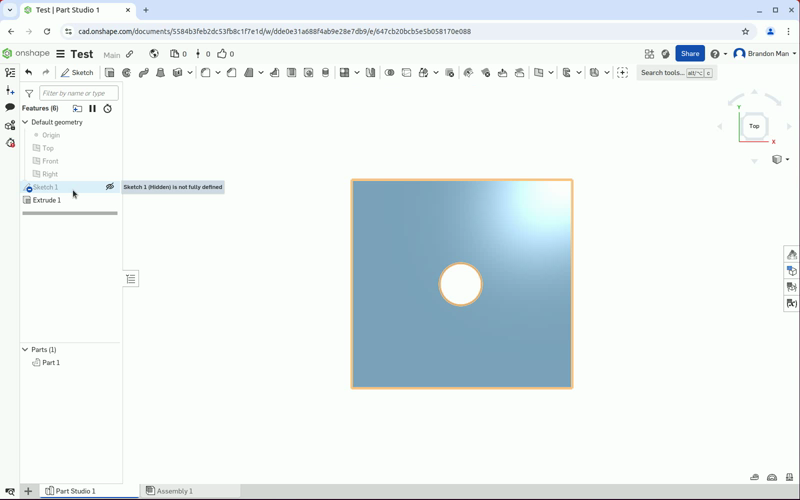
click(73, 189)
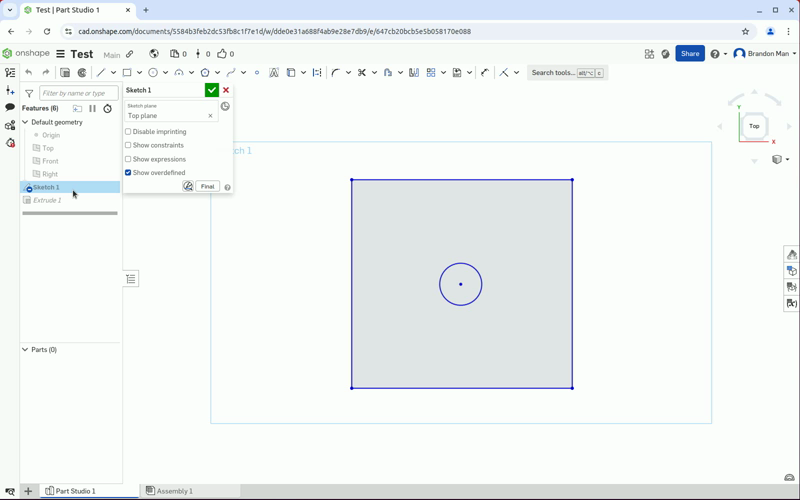
mouse_move(229, 92)
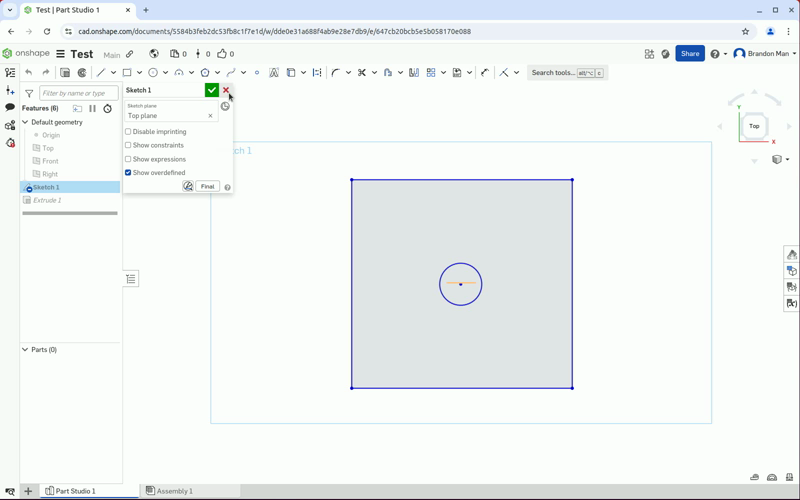
click(229, 92)
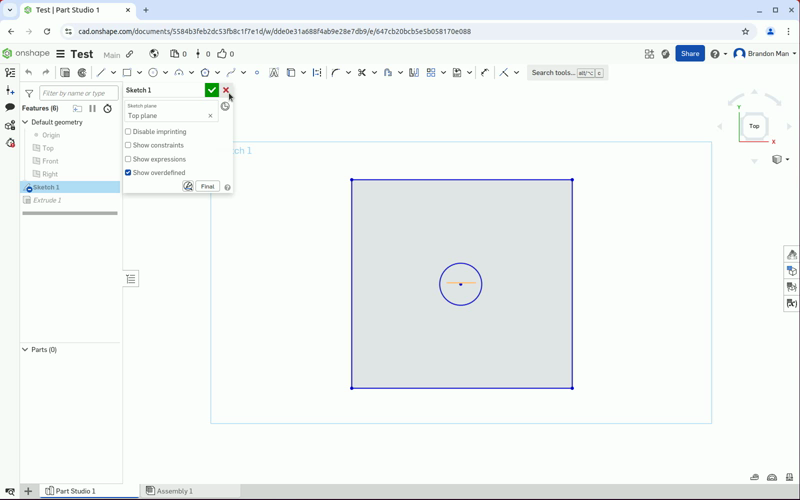
key(shift+s)
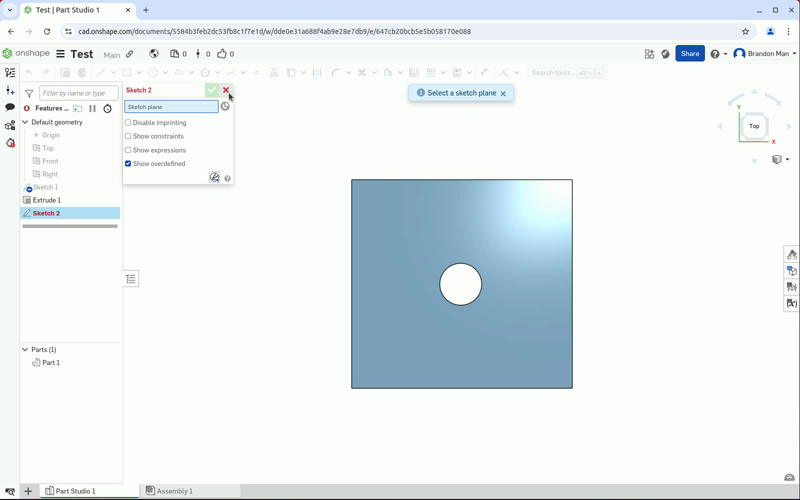
mouse_move(73, 150)
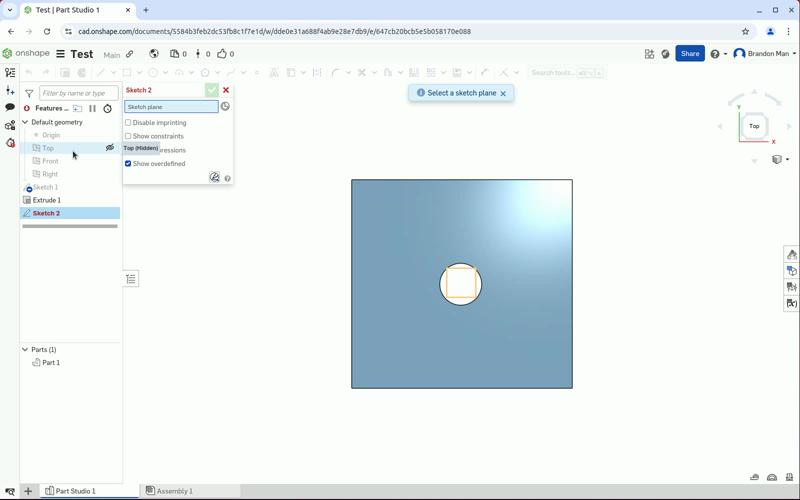
click(73, 150)
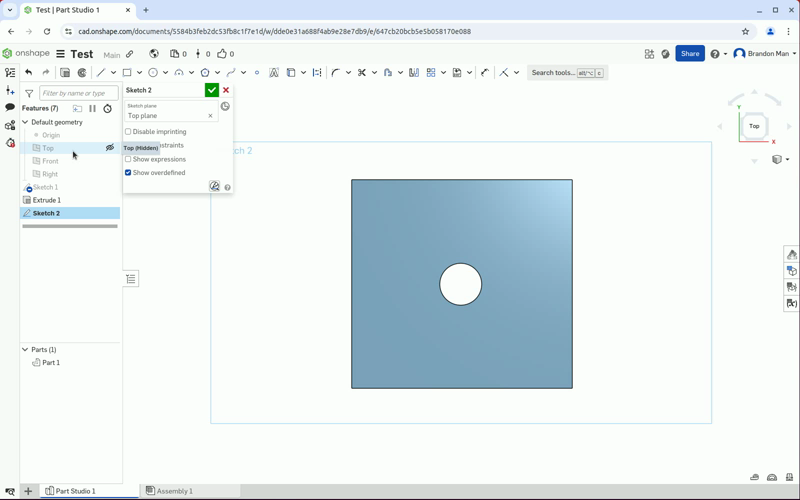
mouse_move(73, 352)
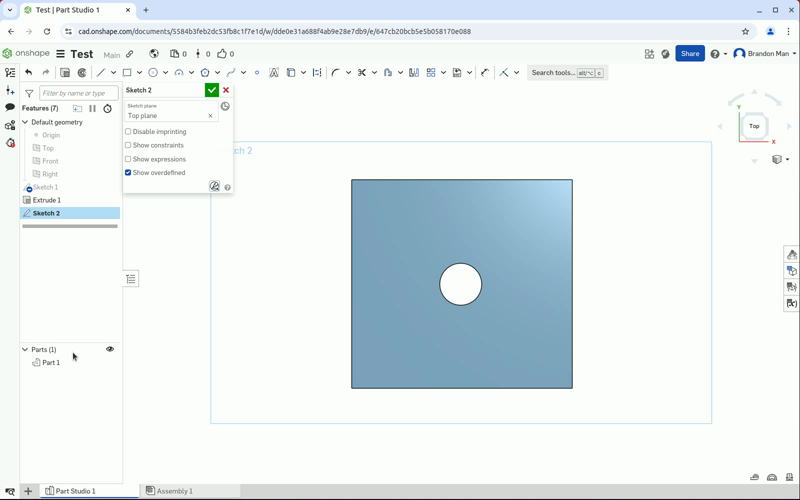
key(y)
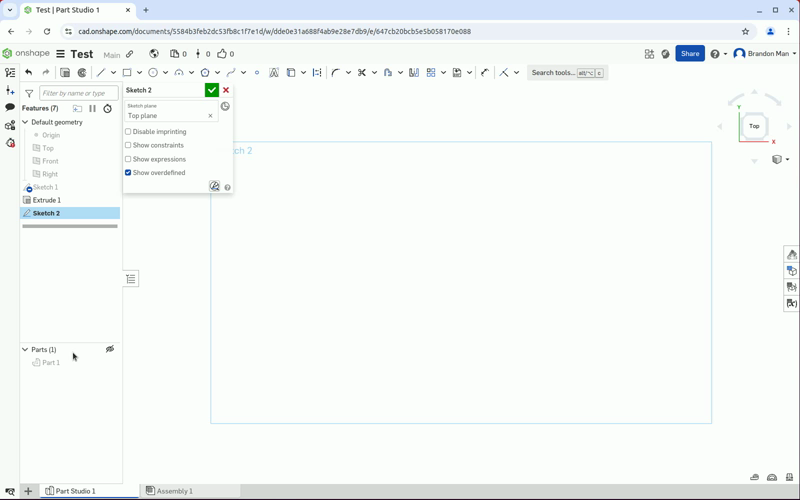
key(c)
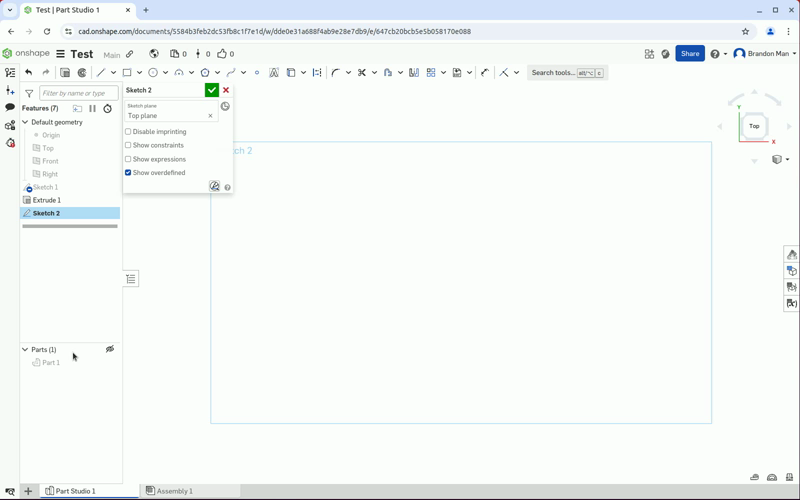
key_down(shift)
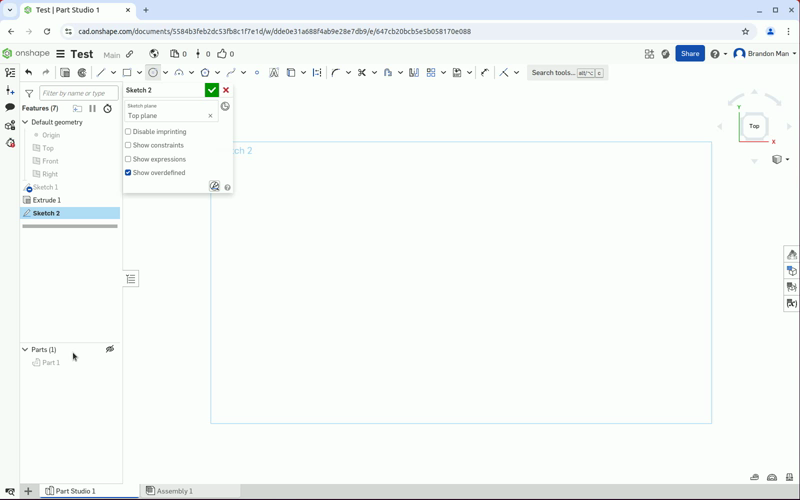
mouse_move(461, 282)
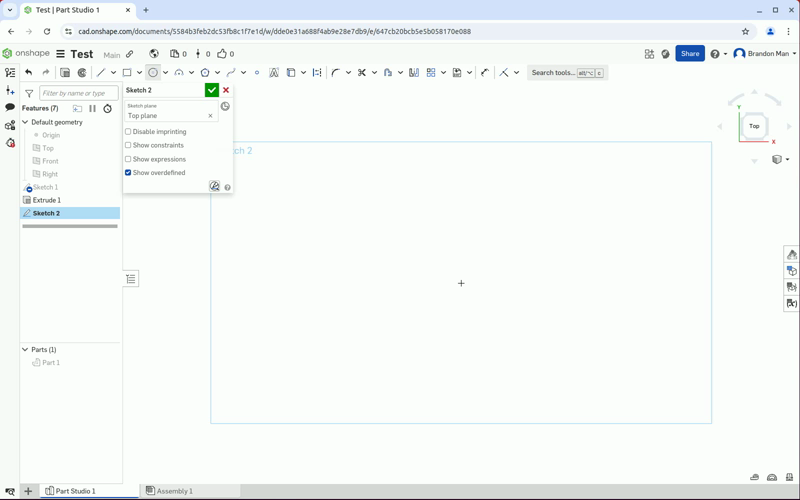
click(461, 282)
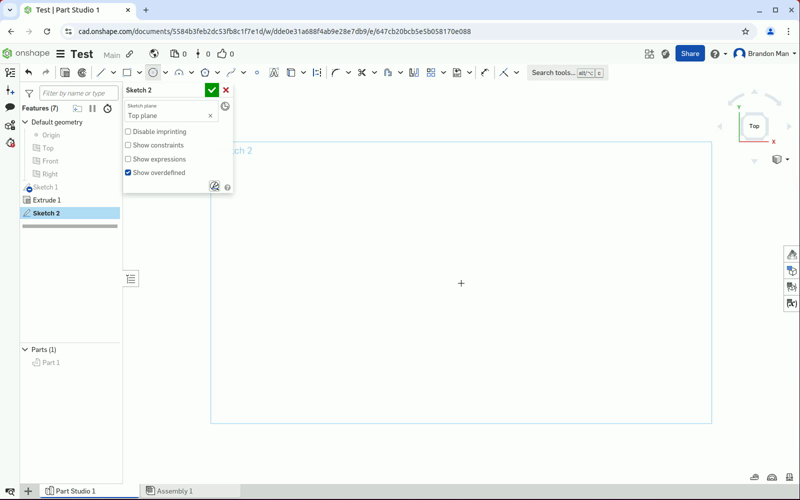
key_up(shift)
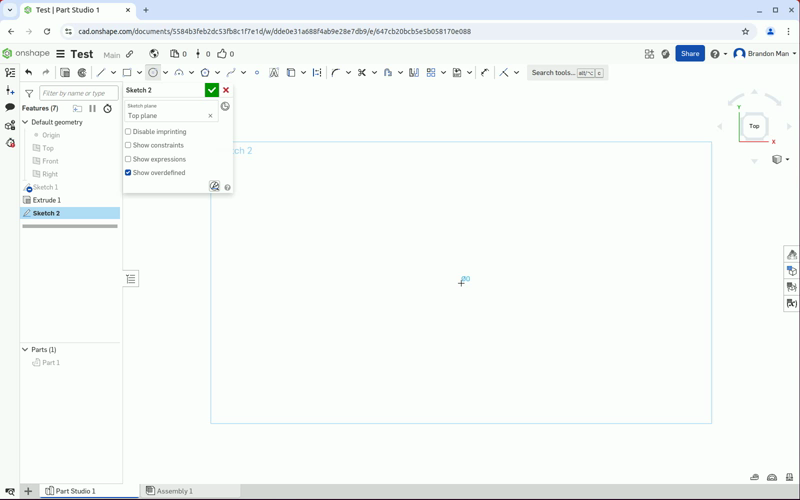
mouse_move(482, 282)
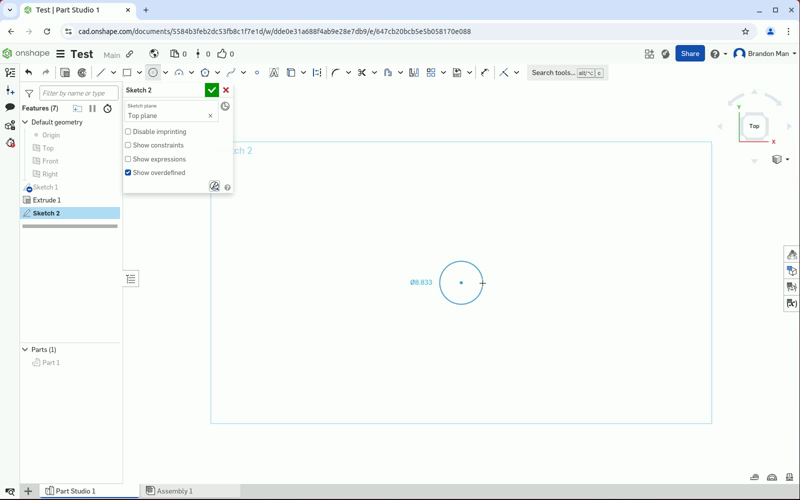
click(482, 282)
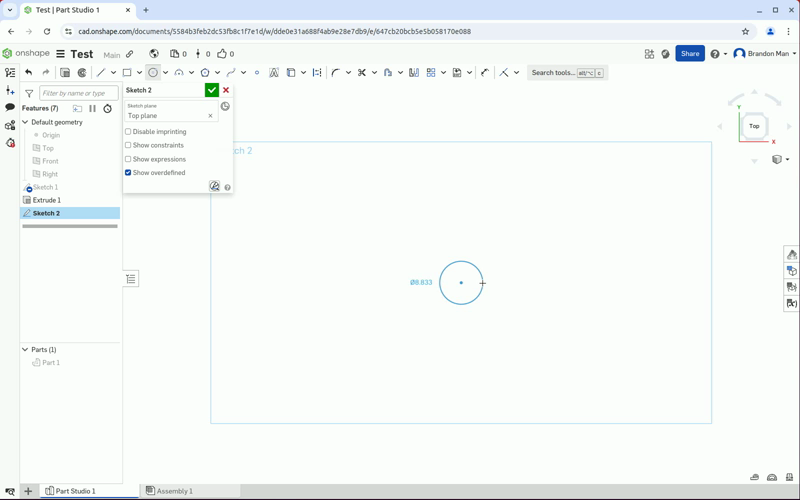
key(esc)
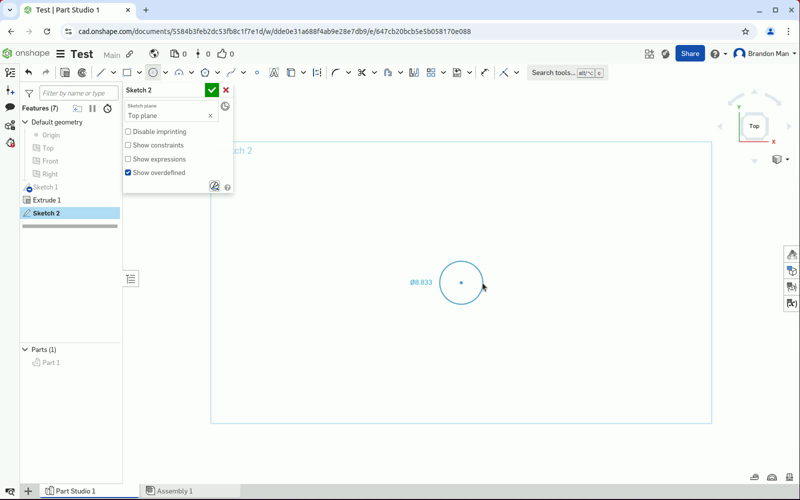
mouse_move(468, 280)
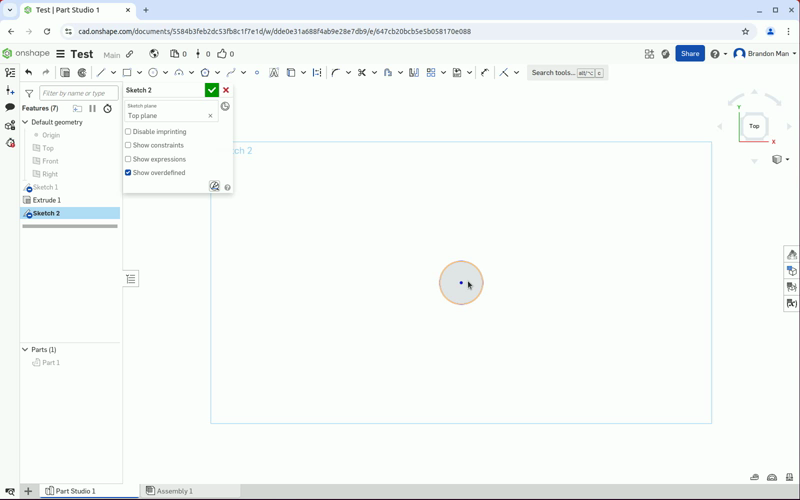
scroll(6)
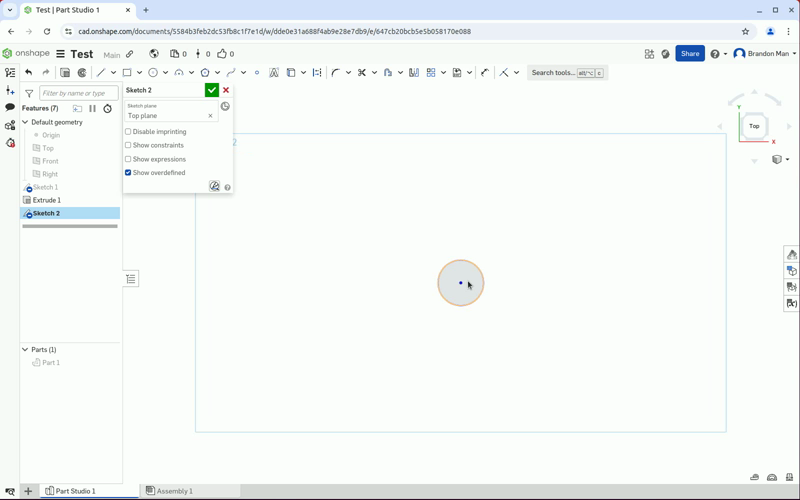
scroll(6)
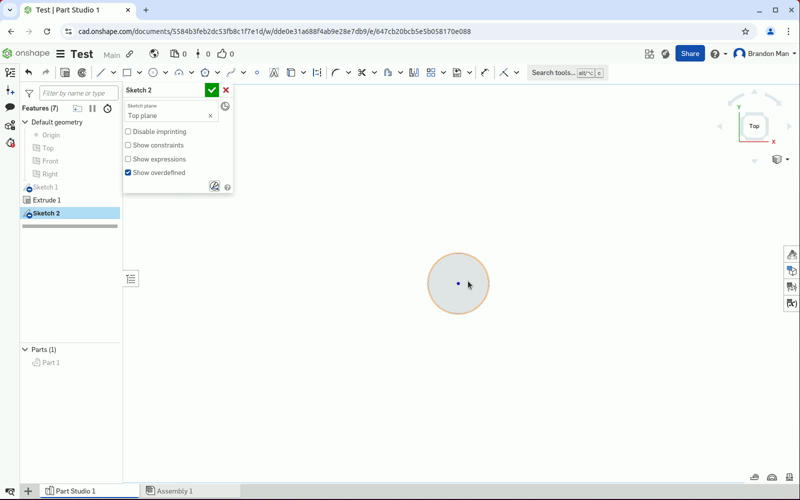
scroll(6)
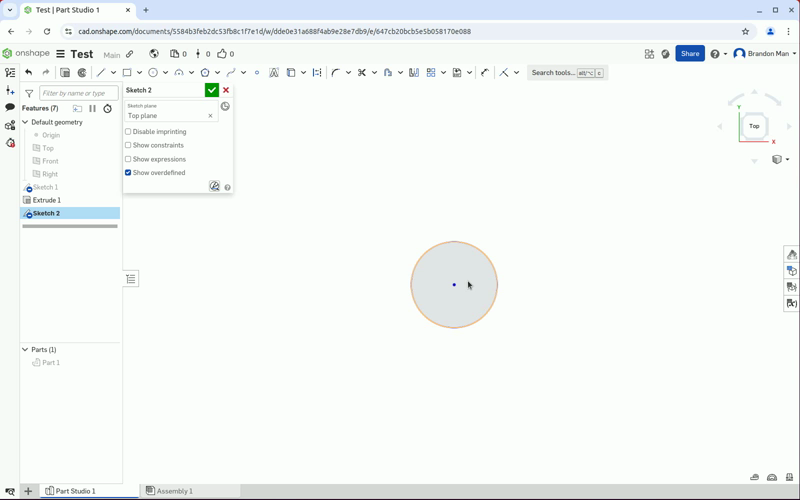
scroll(6)
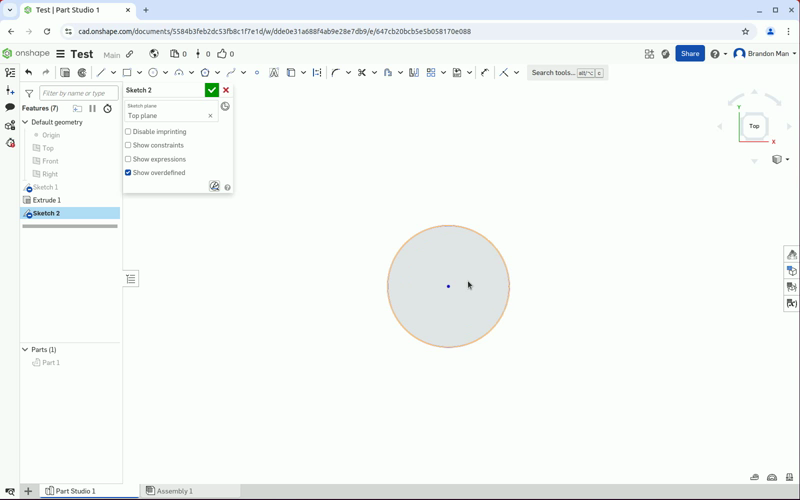
scroll(6)
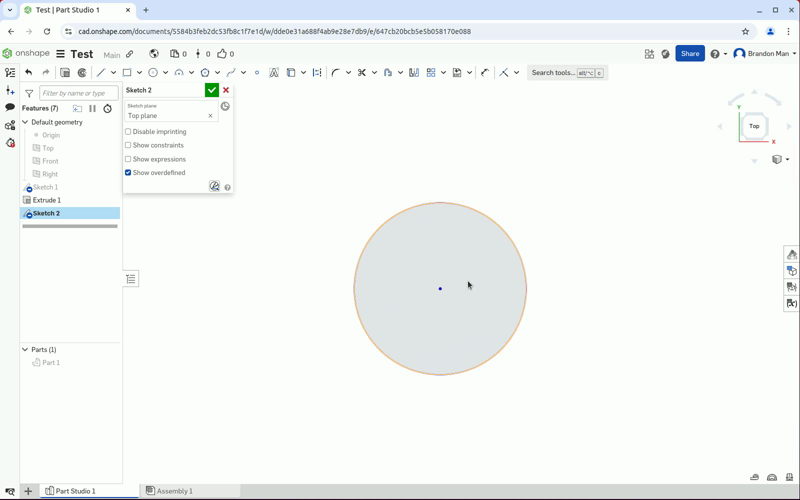
scroll(6)
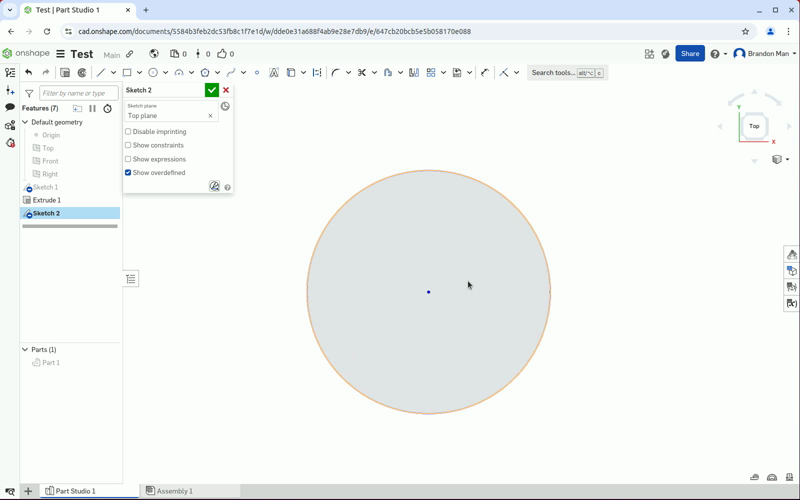
scroll(6)
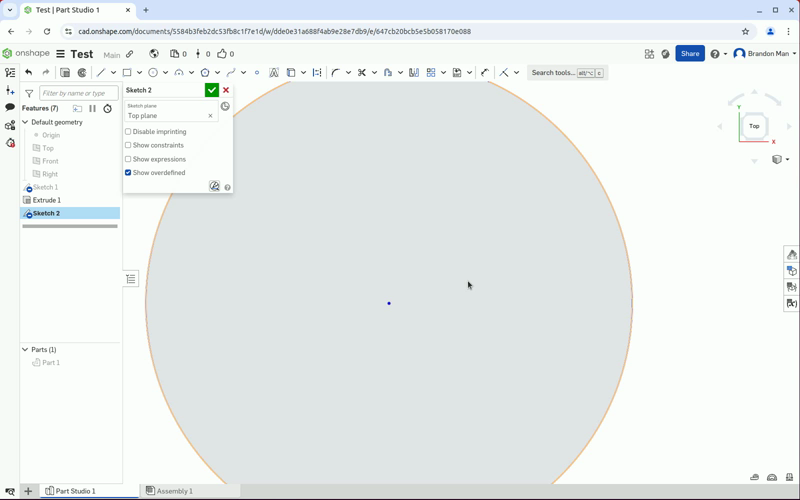
click(468, 280)
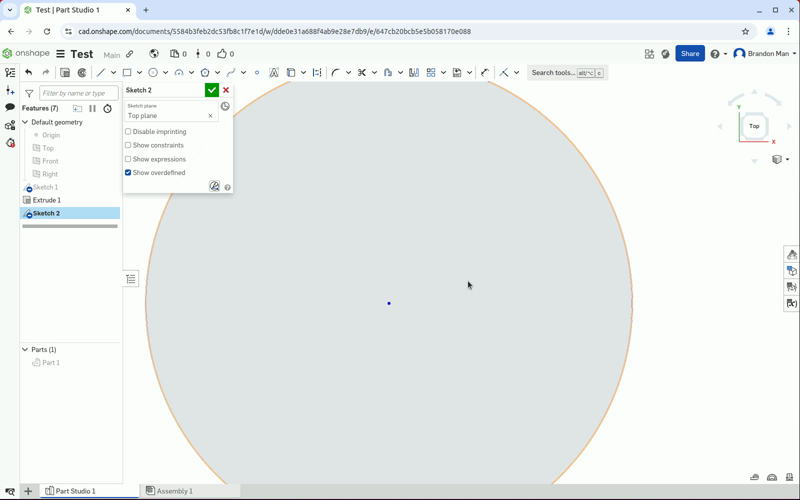
scroll(-6)
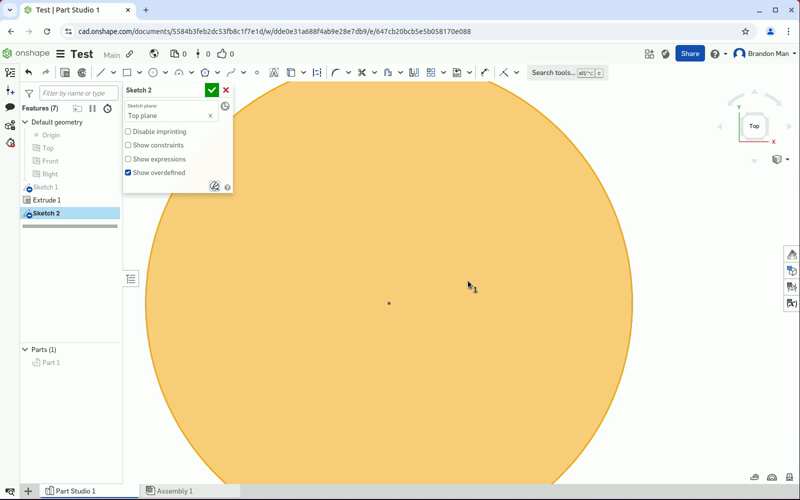
scroll(-6)
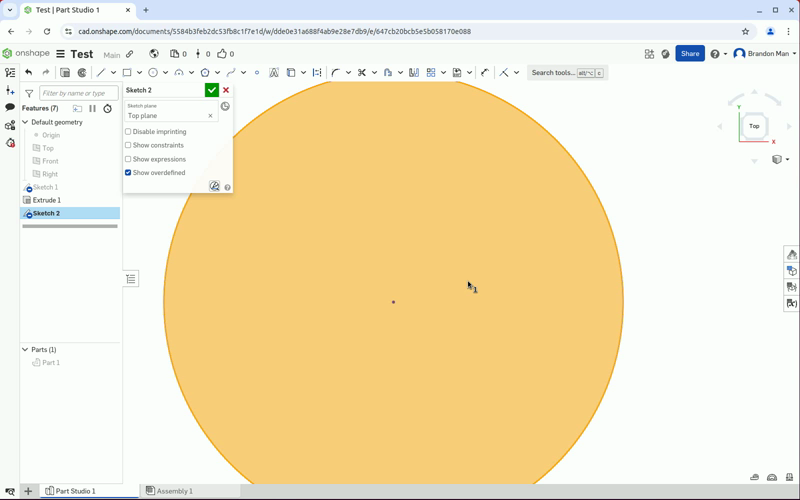
scroll(-6)
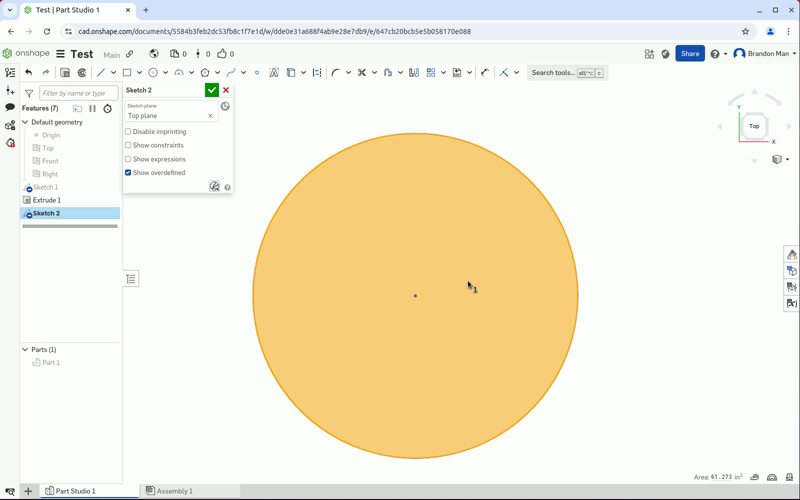
scroll(-6)
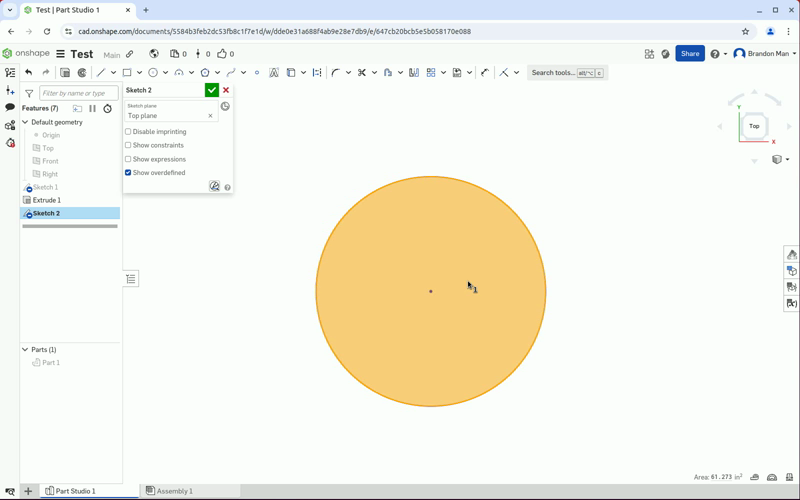
scroll(-6)
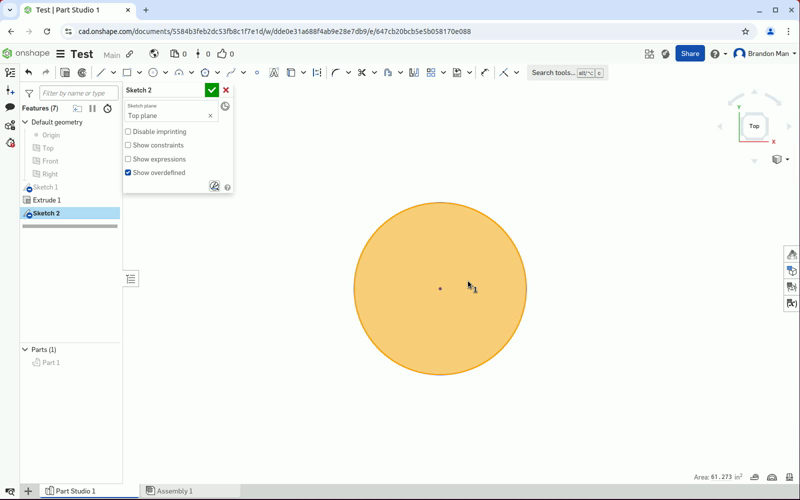
scroll(-6)
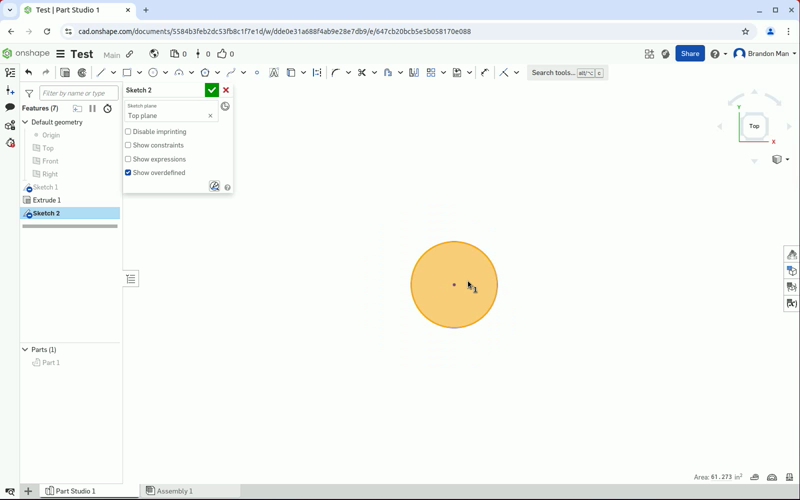
scroll(-6)
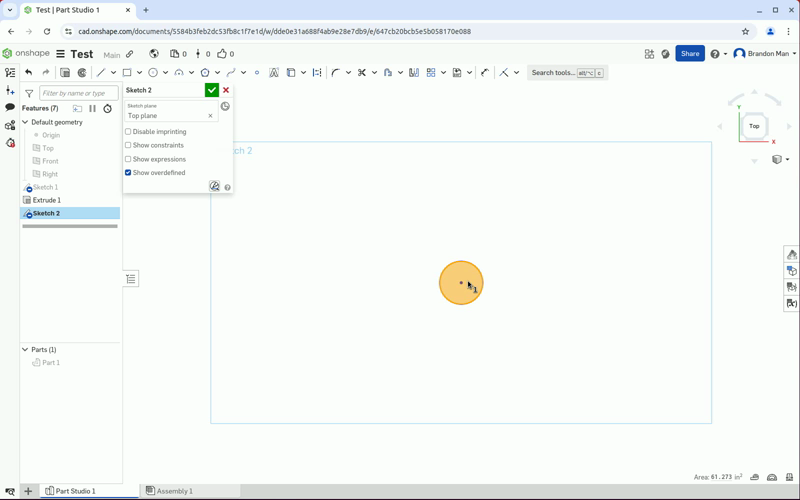
mouse_move(73, 352)
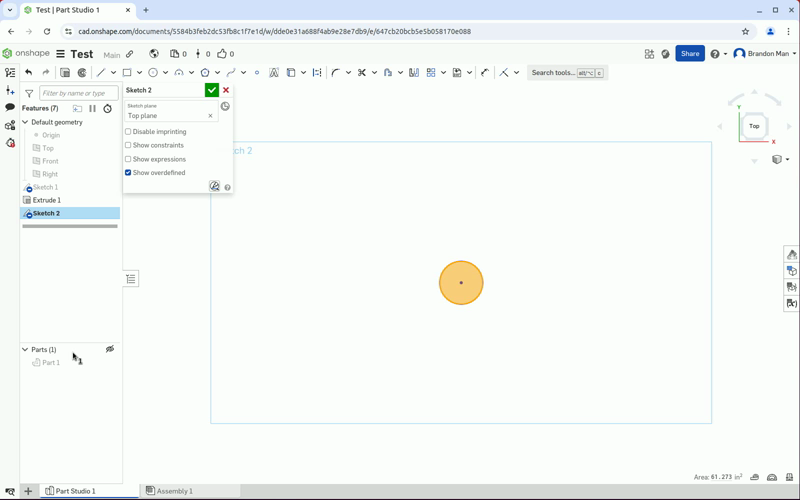
key(shift+y)
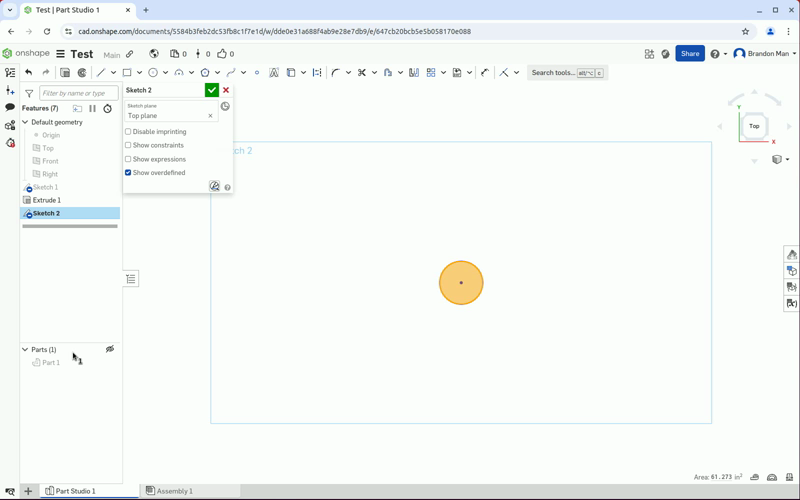
key(shift+e)
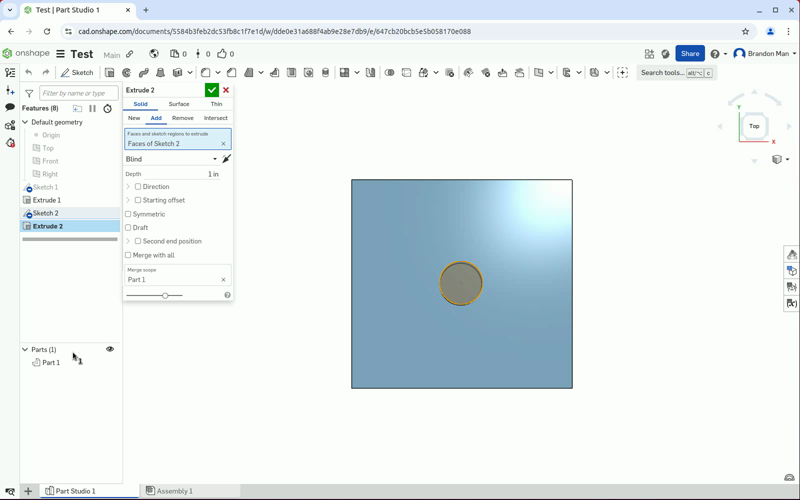
mouse_move(143, 106)
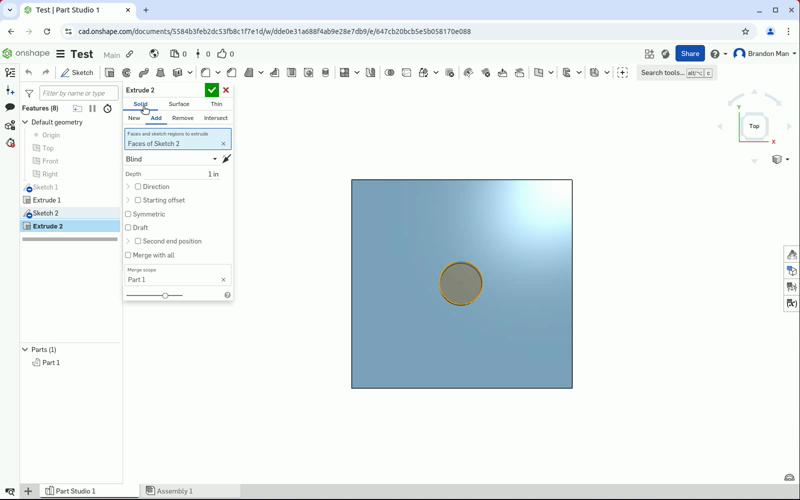
click(143, 106)
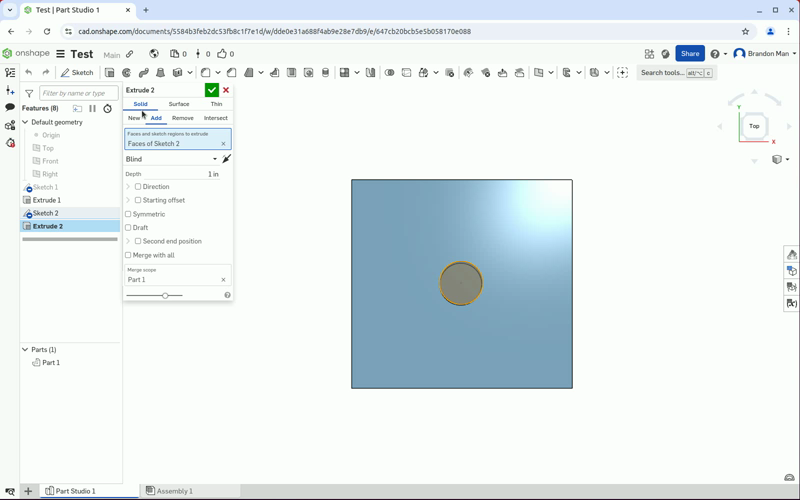
mouse_move(137, 120)
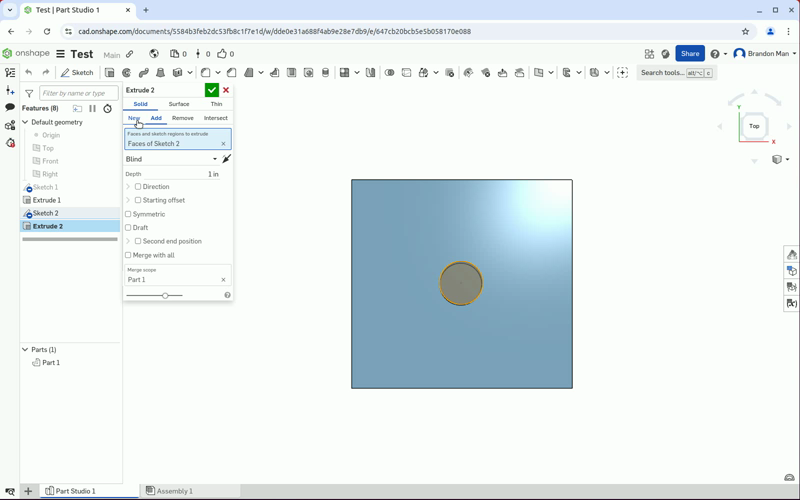
click(137, 120)
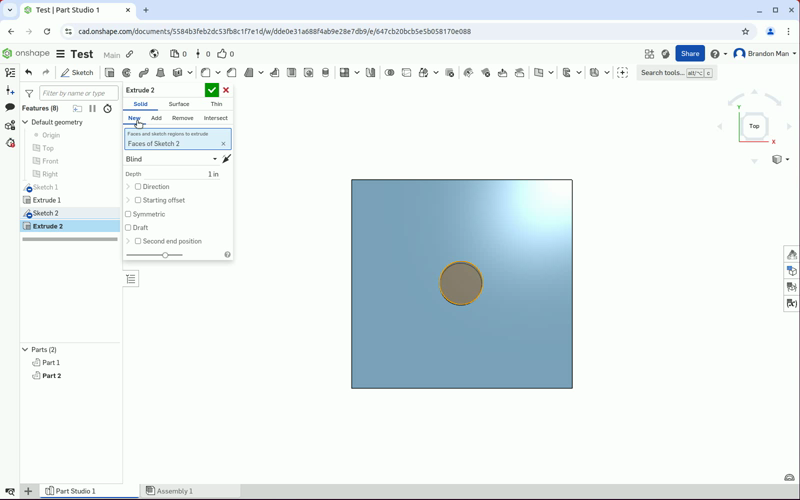
key(tab, 4)
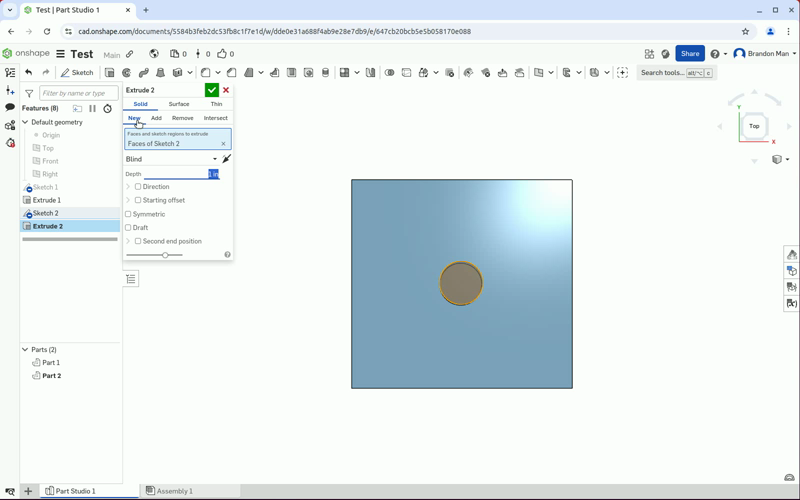
text(20.22)
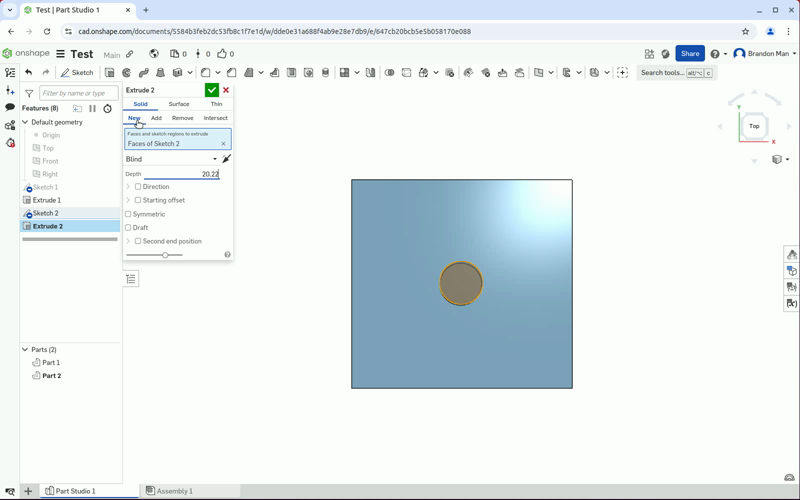
key(enter)
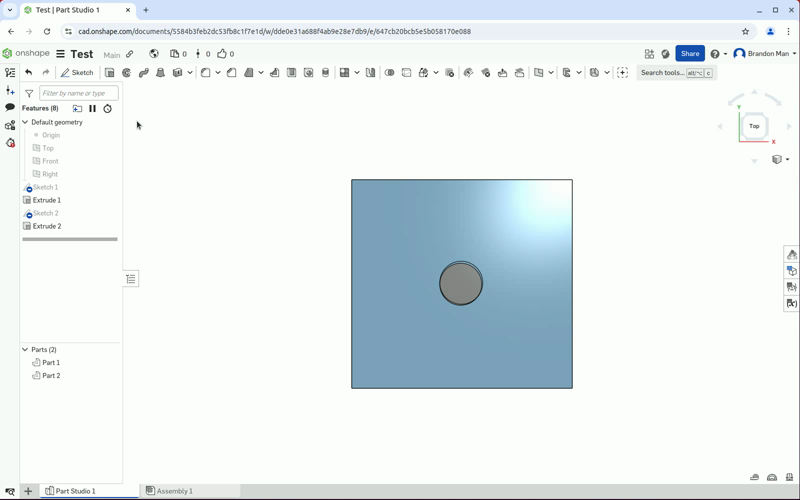
key(shift+h)
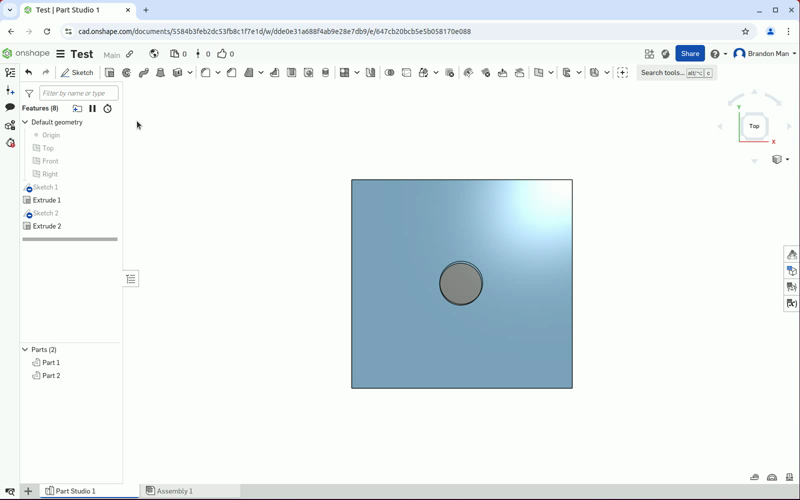
key(shift+h)
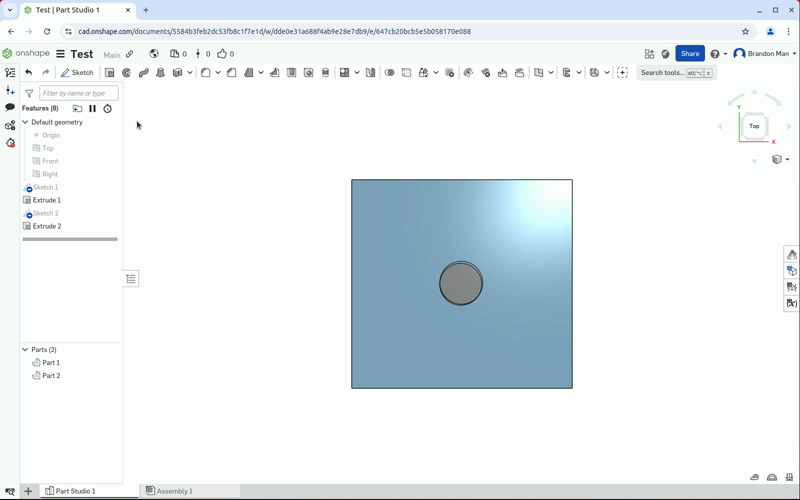
mouse_move(73, 189)
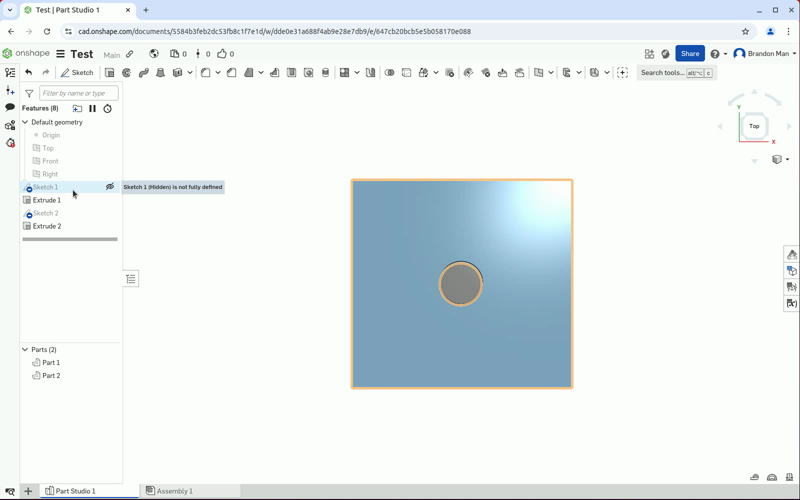
click(73, 189)
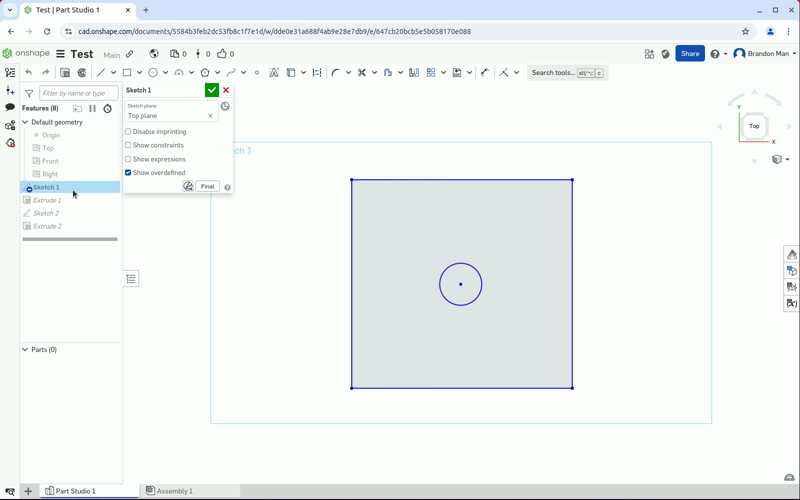
mouse_move(229, 92)
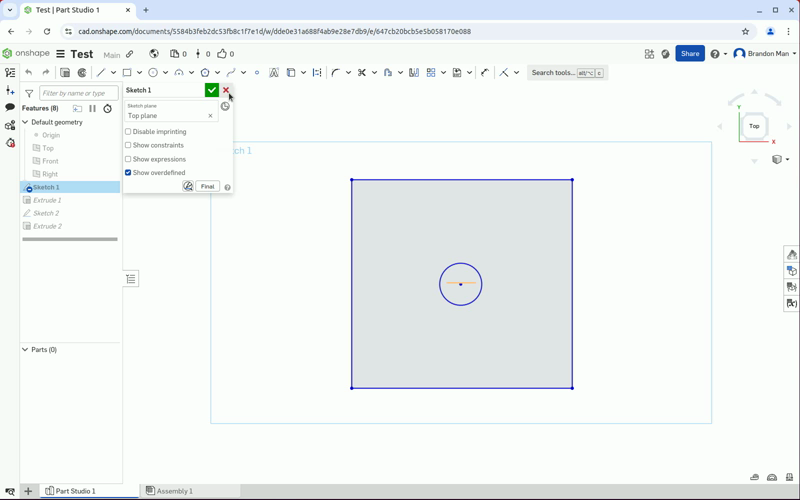
click(229, 92)
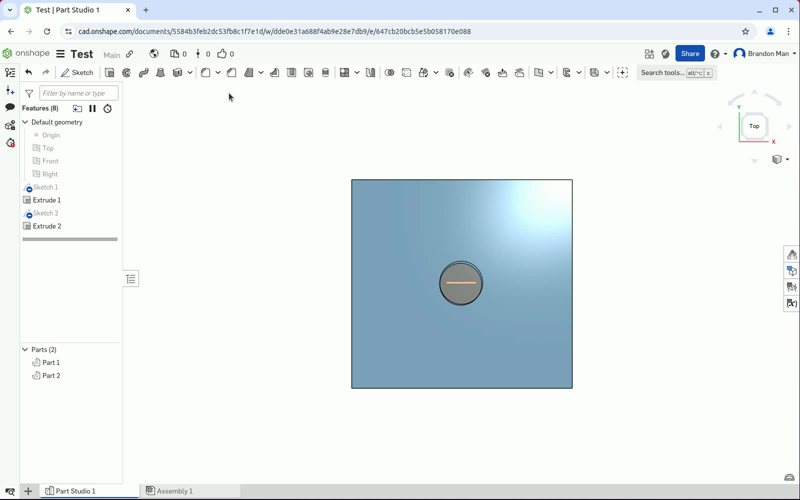
mouse_move(541, 75)
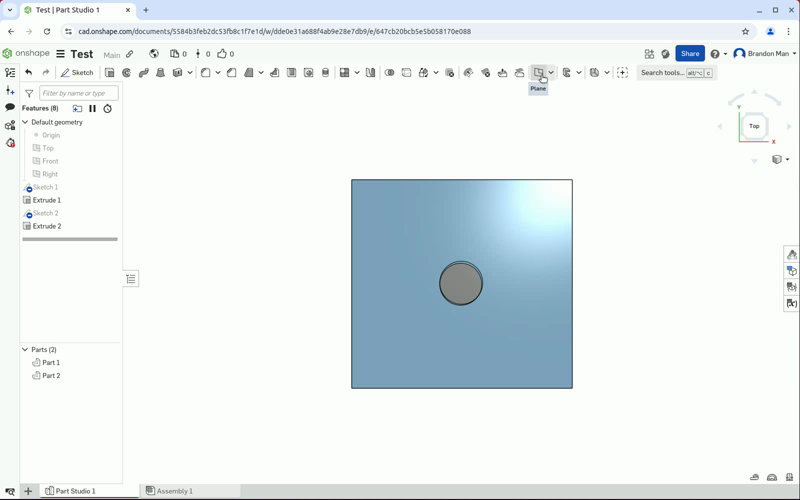
click(541, 75)
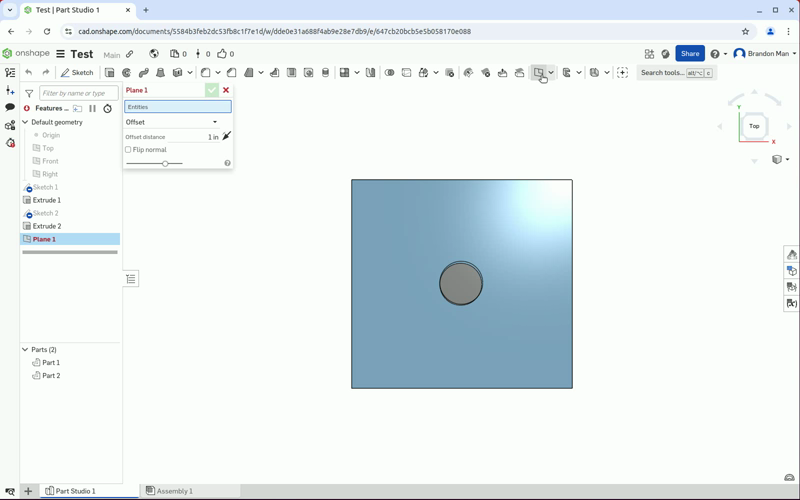
mouse_move(73, 150)
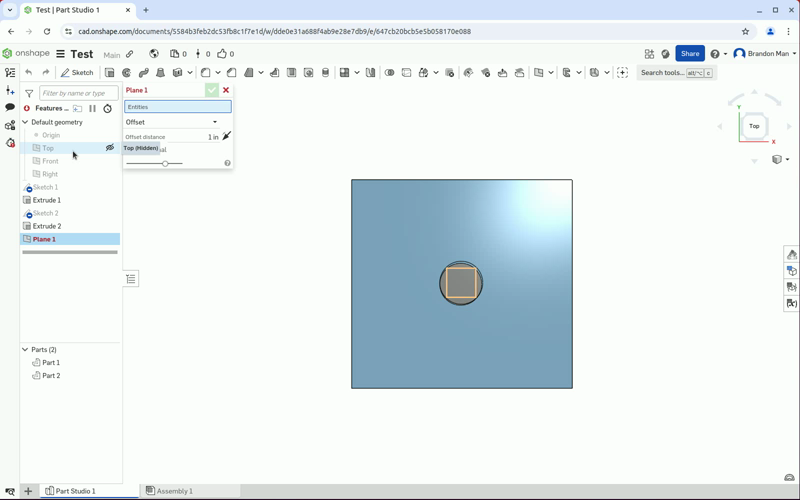
click(73, 150)
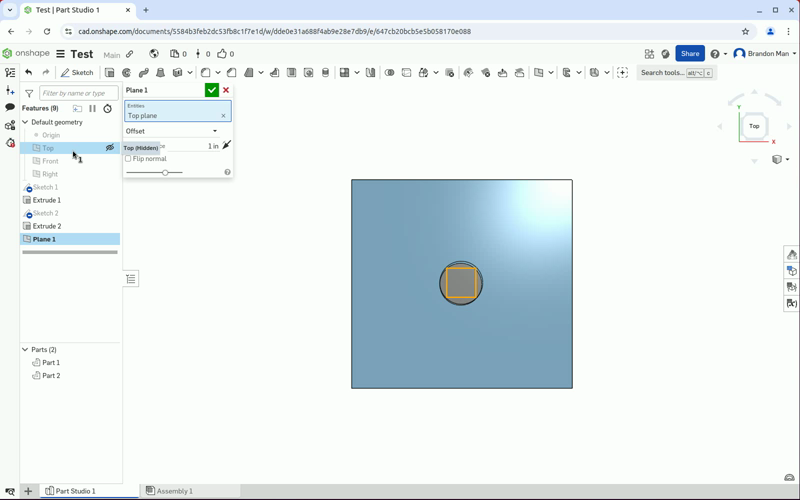
key(tab, 2)
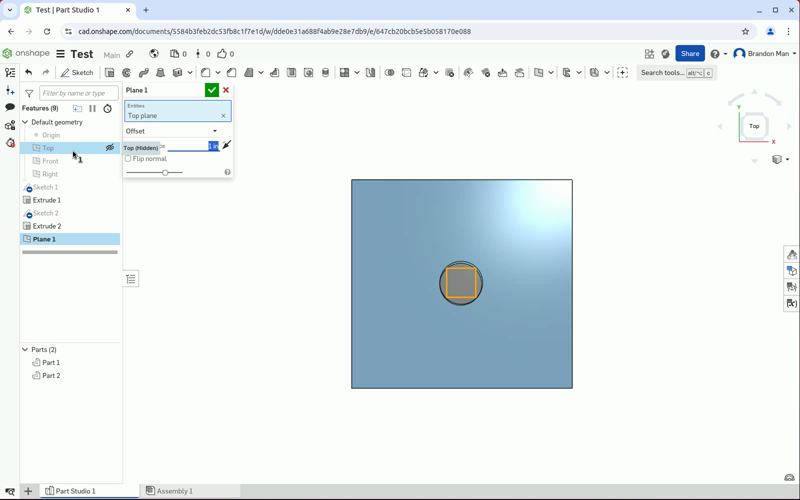
text(20.212)
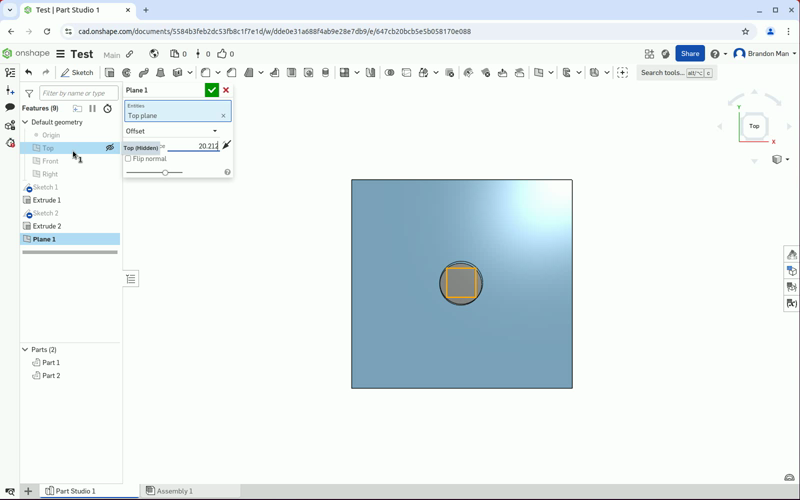
key(enter, 2)
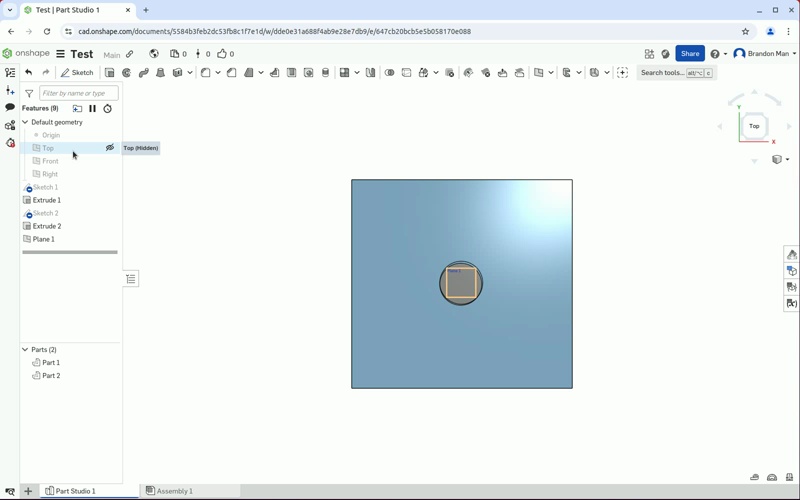
key(shift+s)
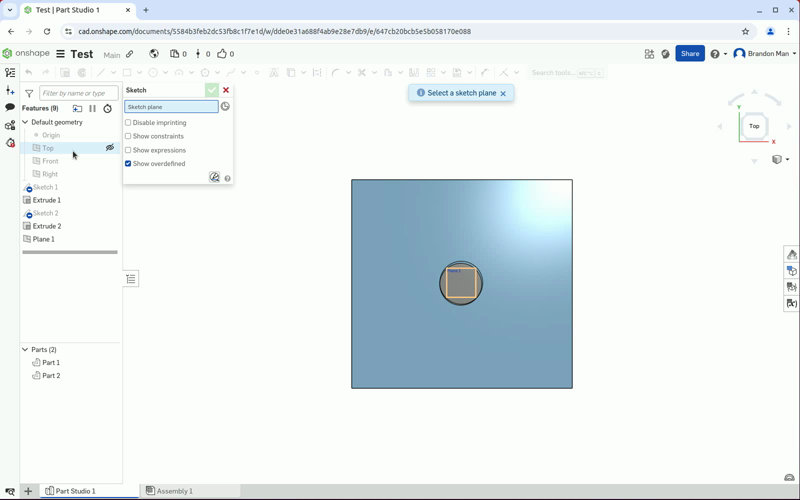
mouse_move(73, 241)
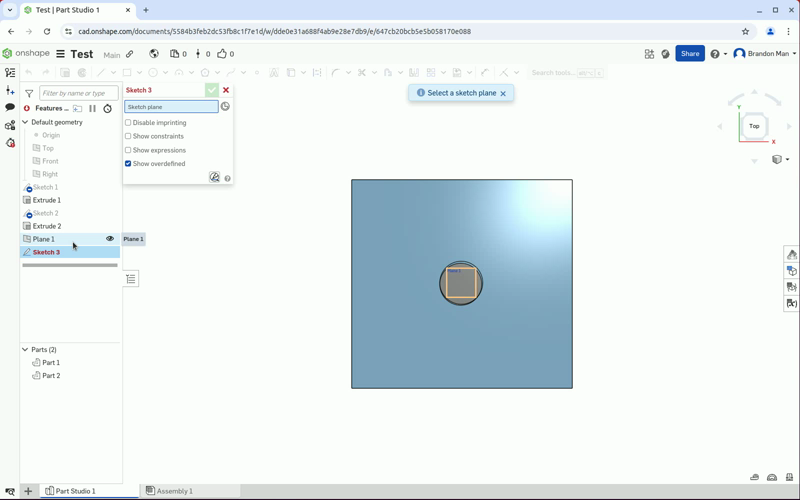
click(73, 241)
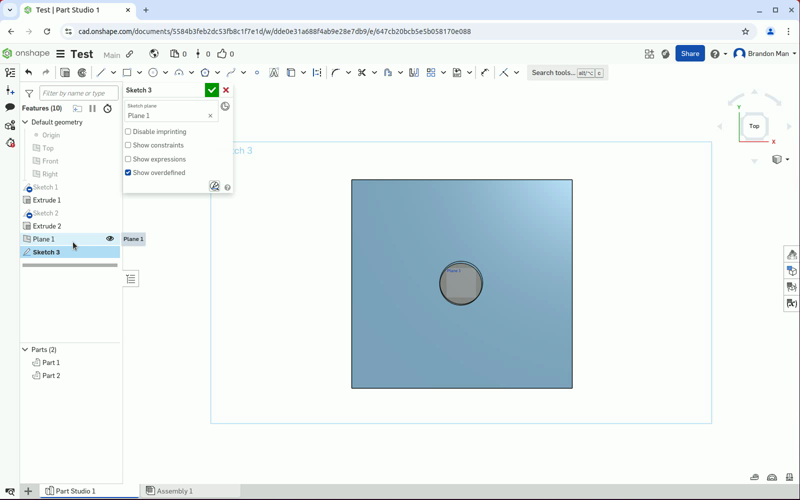
mouse_move(73, 352)
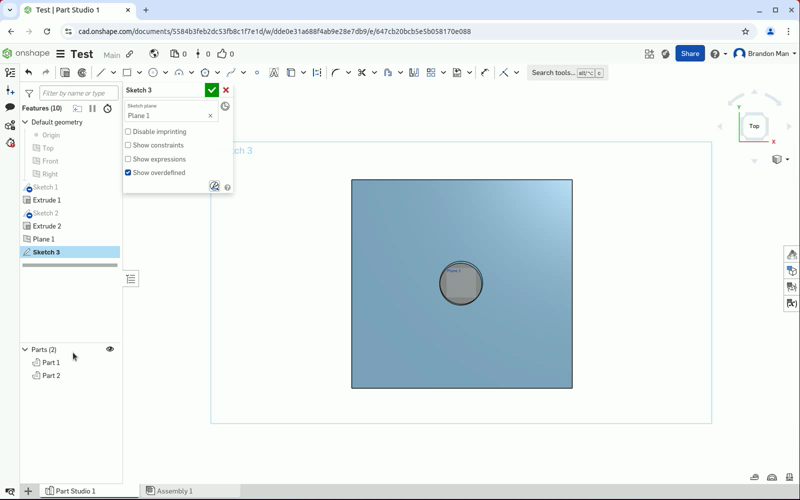
key(y)
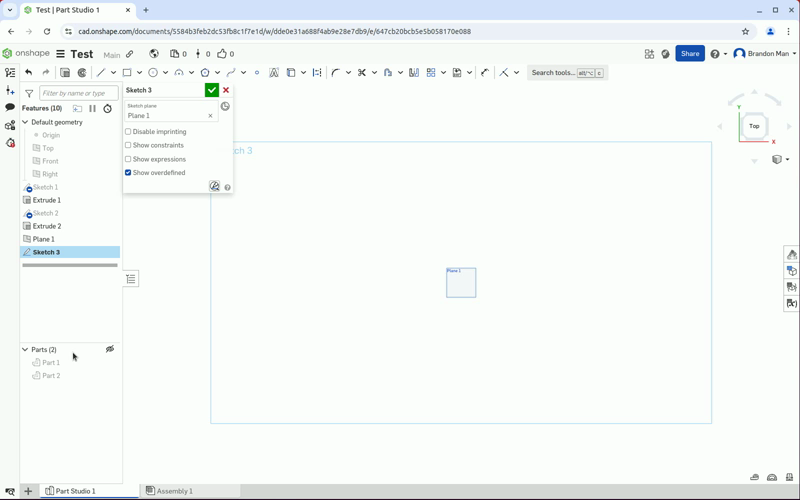
key(c)
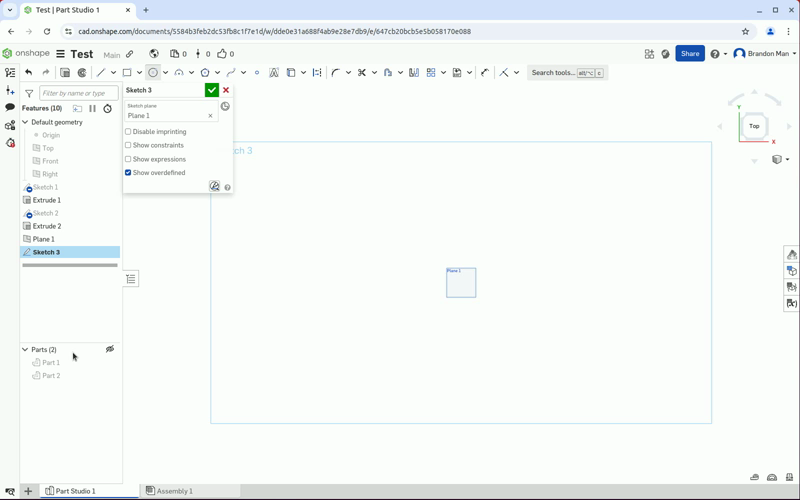
key_down(shift)
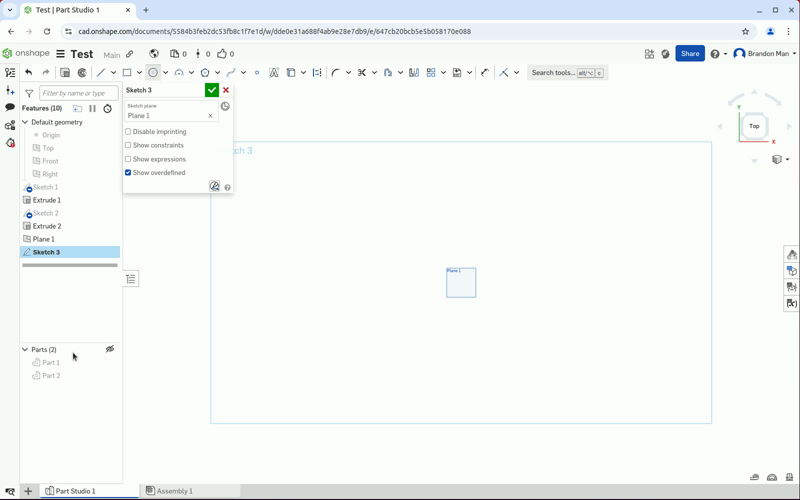
mouse_move(461, 282)
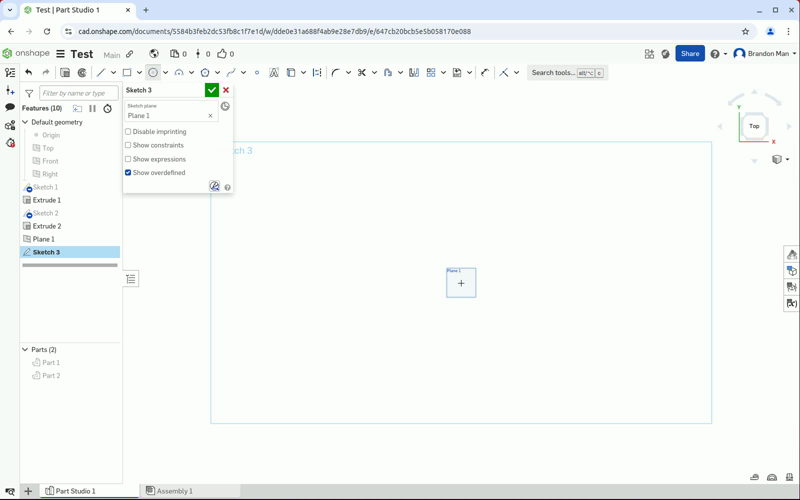
click(461, 282)
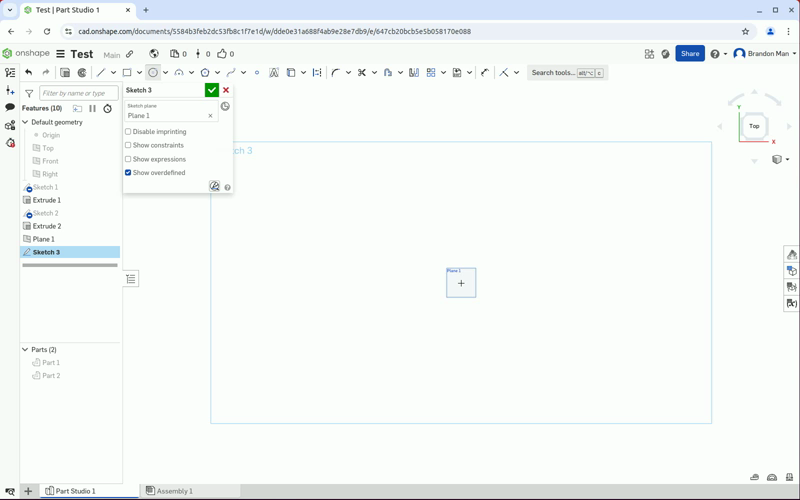
key_up(shift)
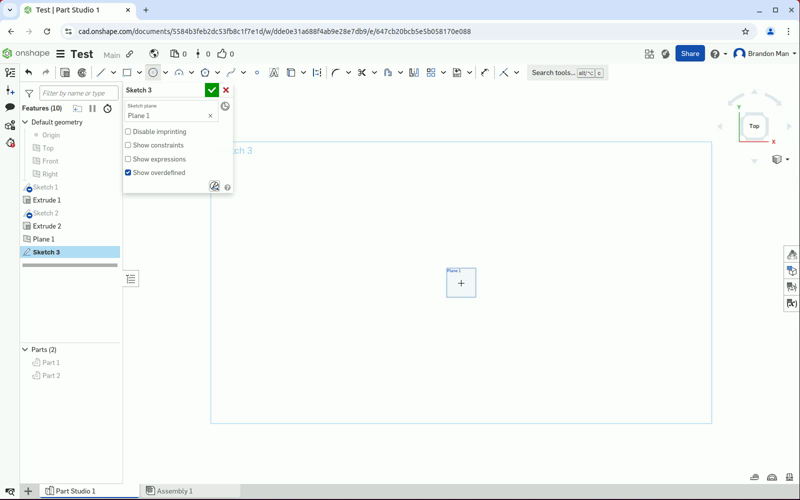
mouse_move(482, 282)
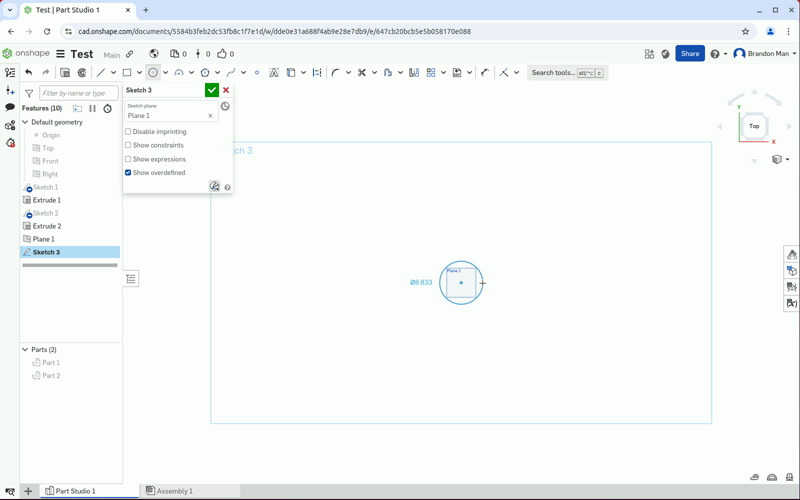
click(482, 282)
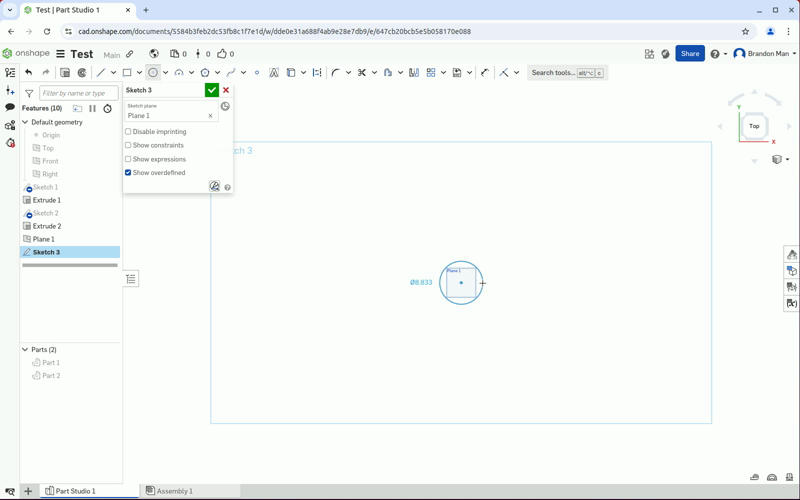
key(esc)
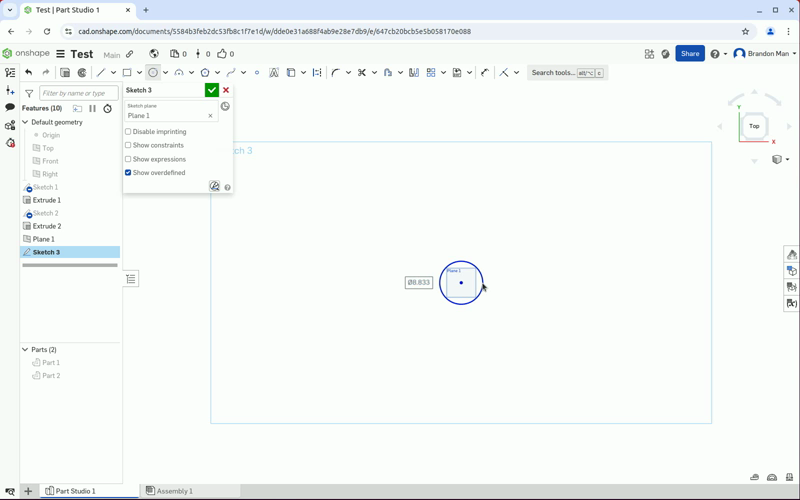
mouse_move(454, 290)
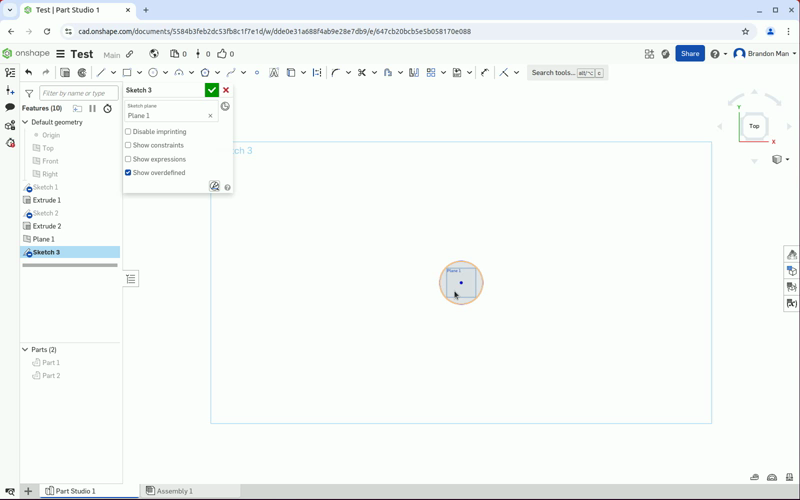
scroll(6)
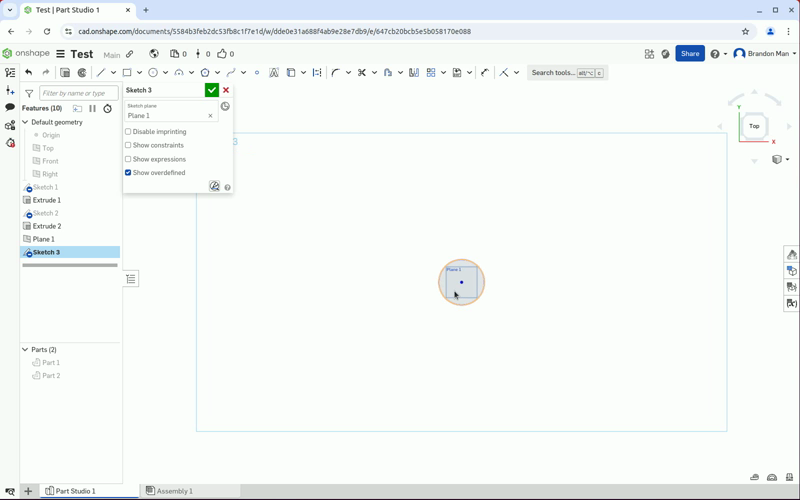
scroll(6)
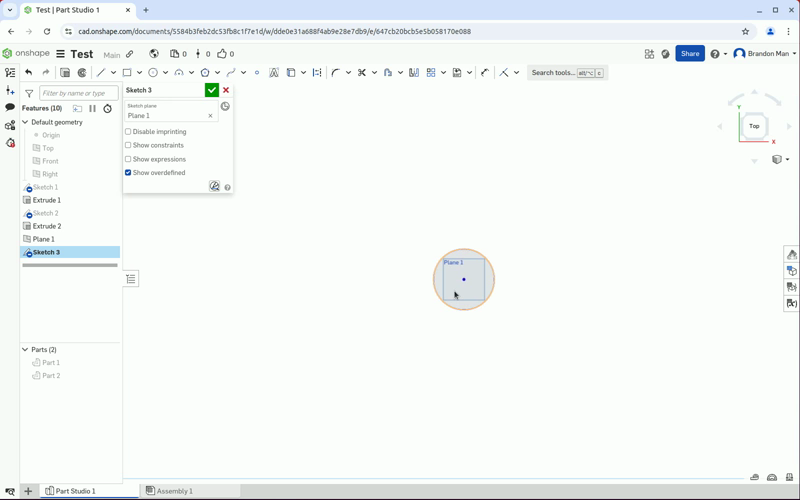
scroll(6)
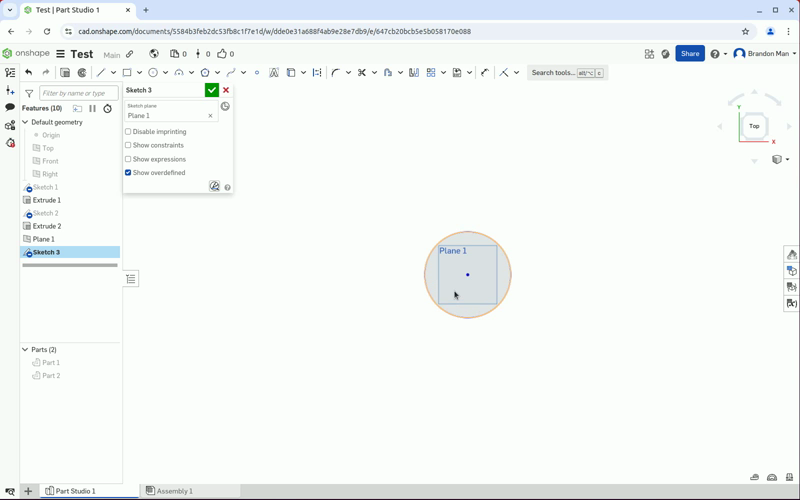
scroll(6)
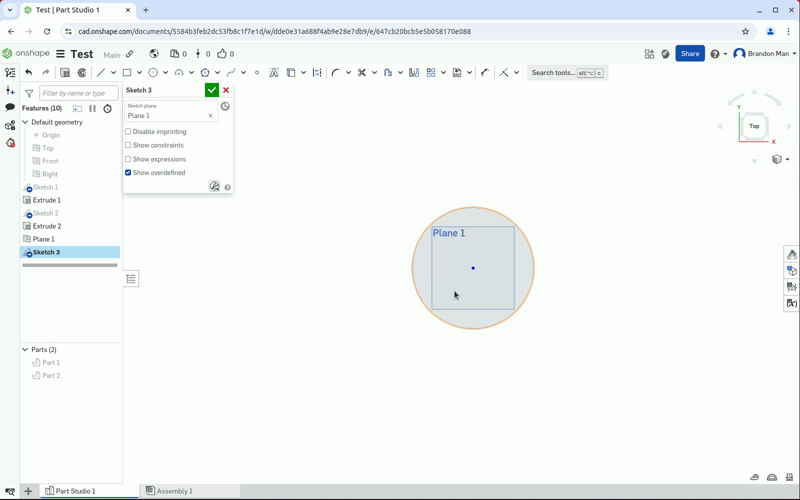
scroll(6)
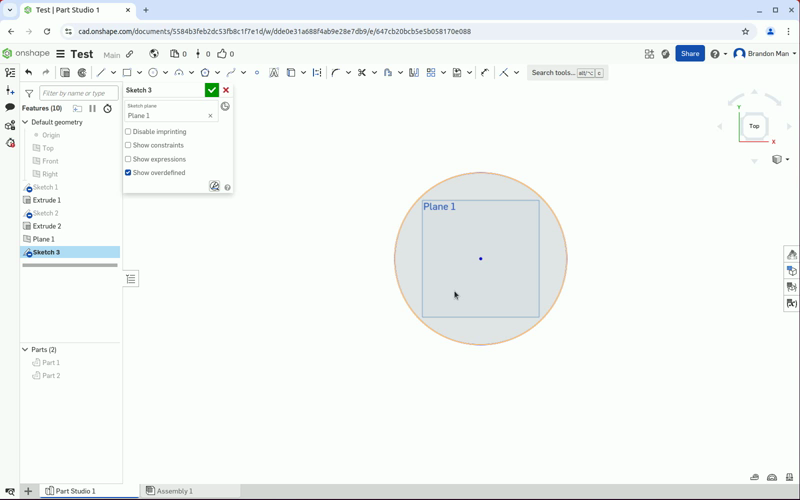
scroll(6)
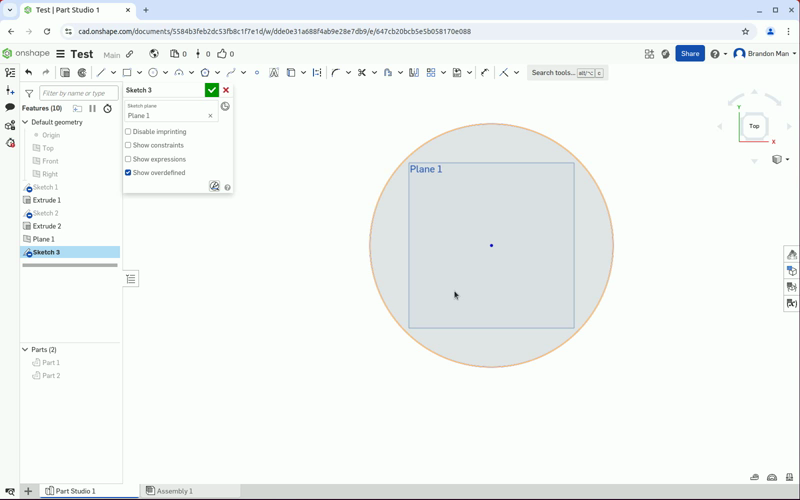
scroll(6)
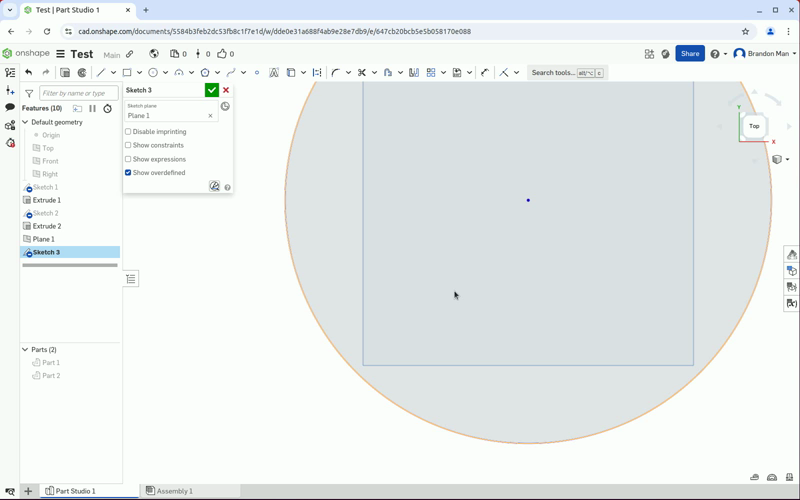
click(454, 290)
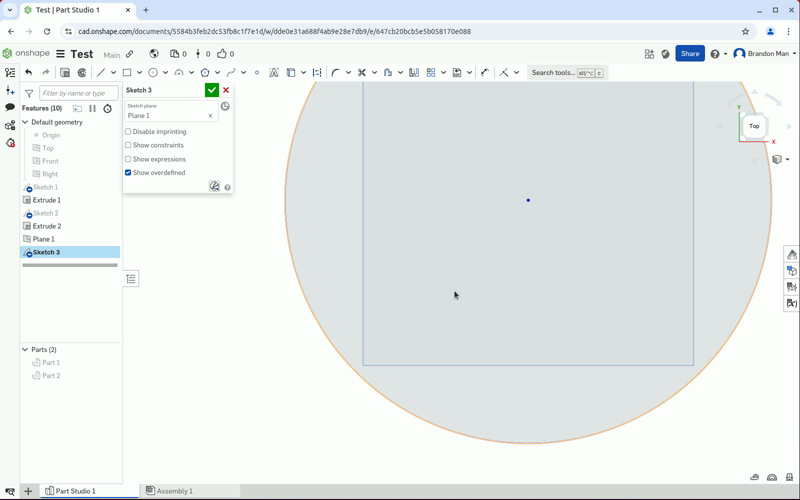
scroll(-6)
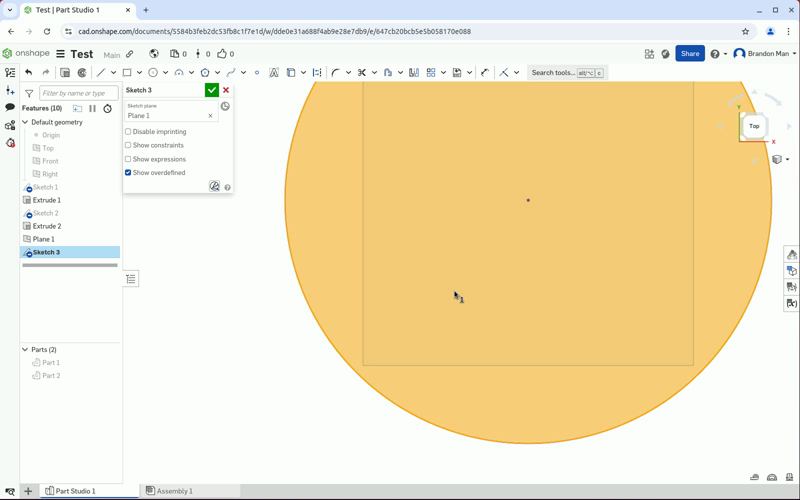
scroll(-6)
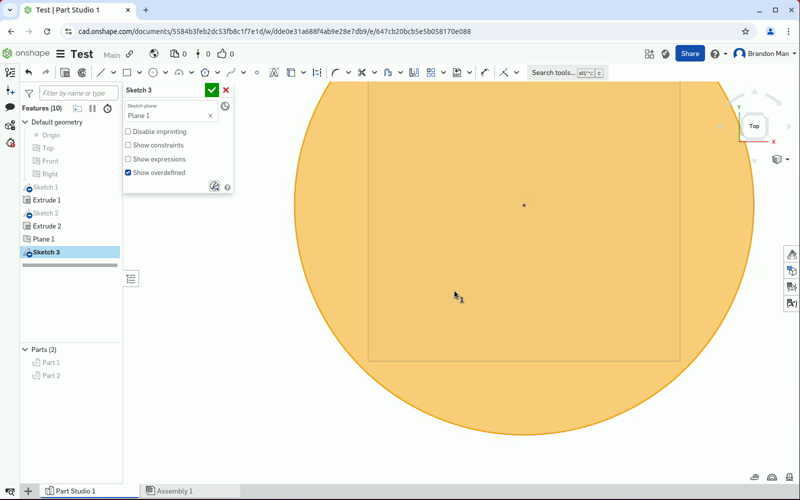
scroll(-6)
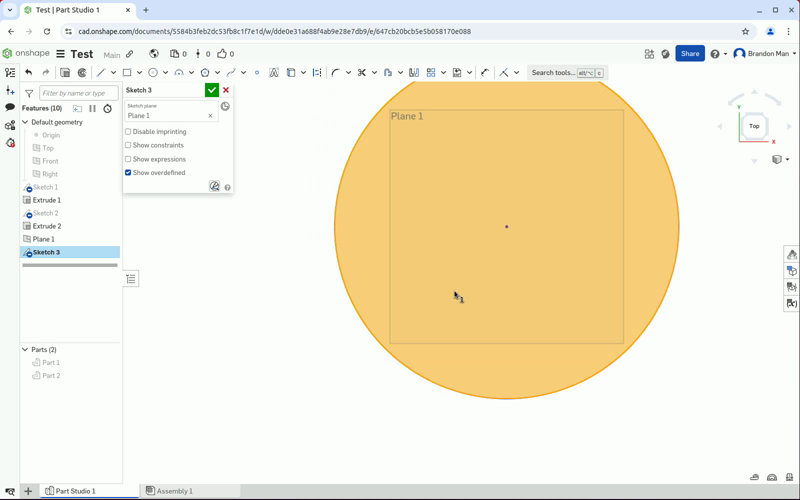
scroll(-6)
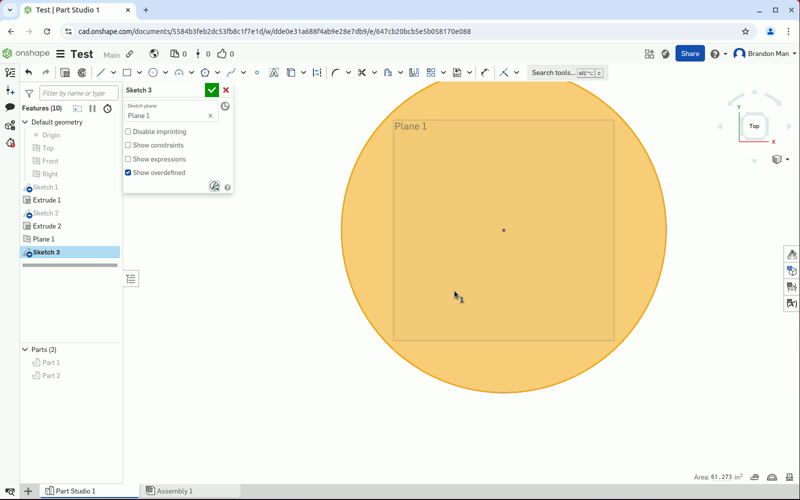
scroll(-6)
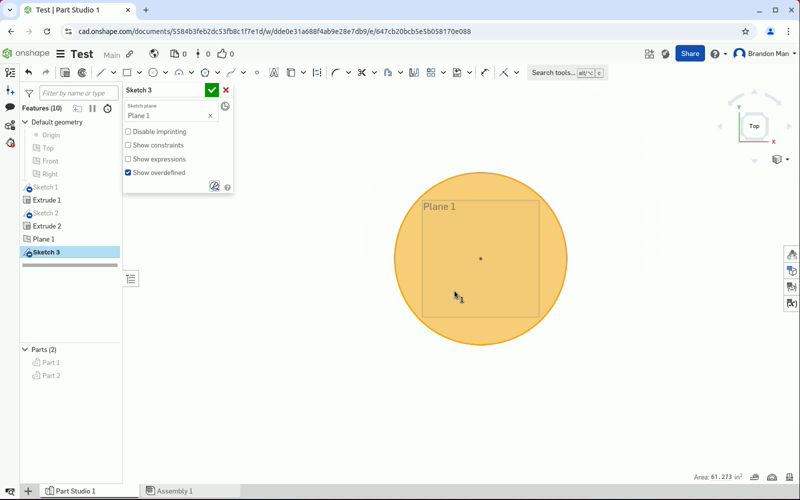
scroll(-6)
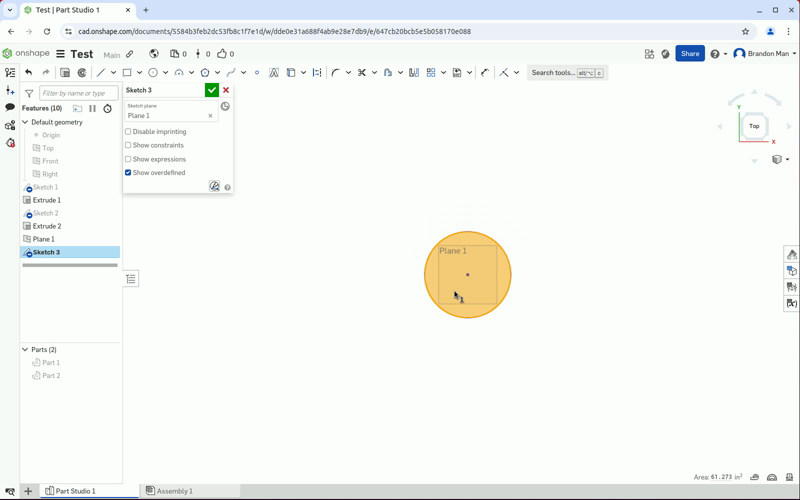
scroll(-6)
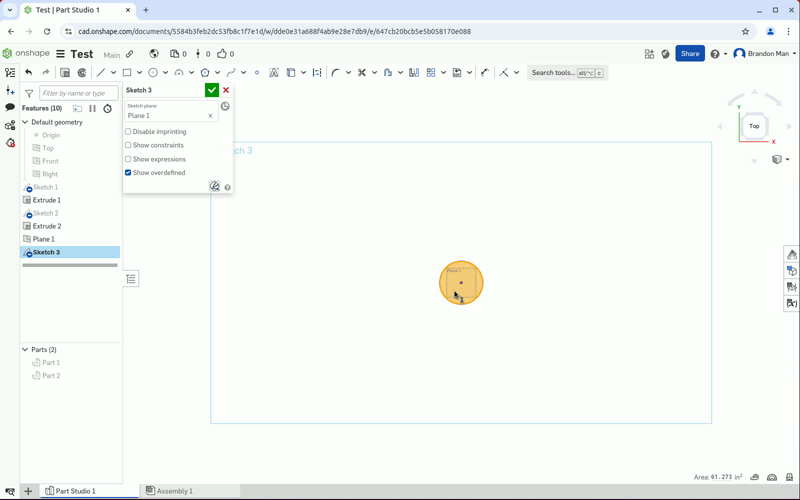
mouse_move(73, 352)
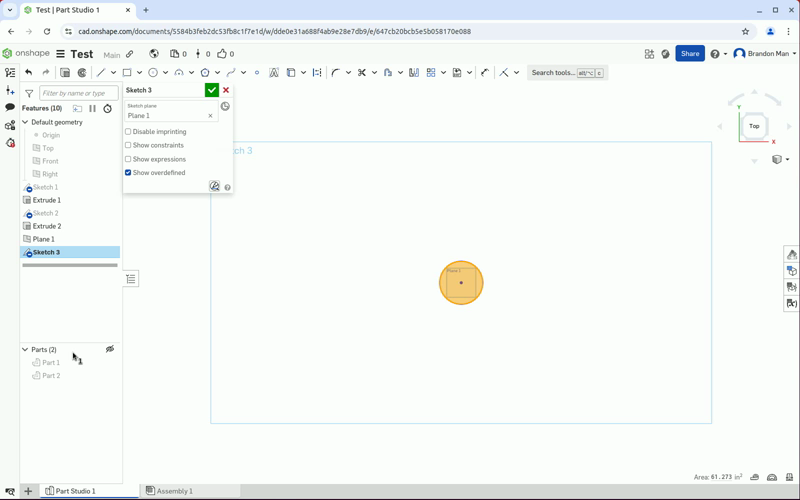
key(shift+y)
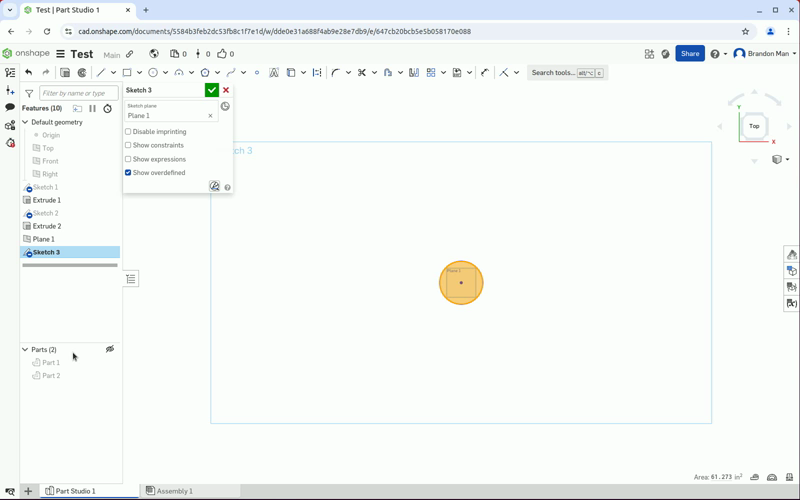
key(shift+e)
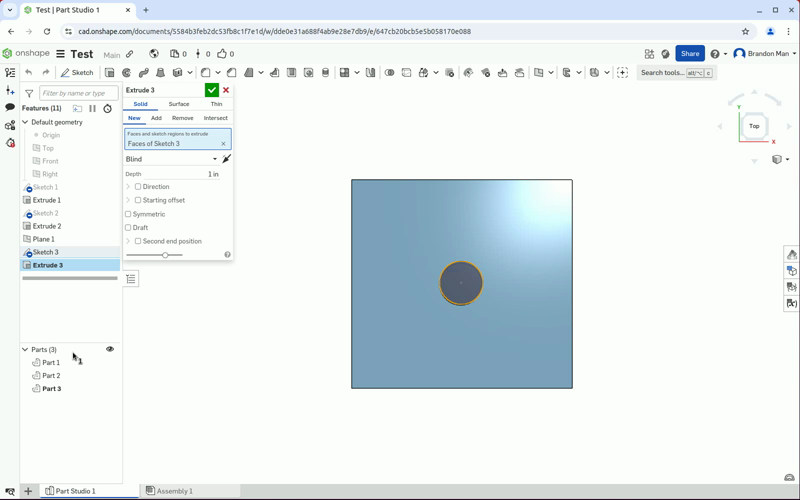
mouse_move(143, 106)
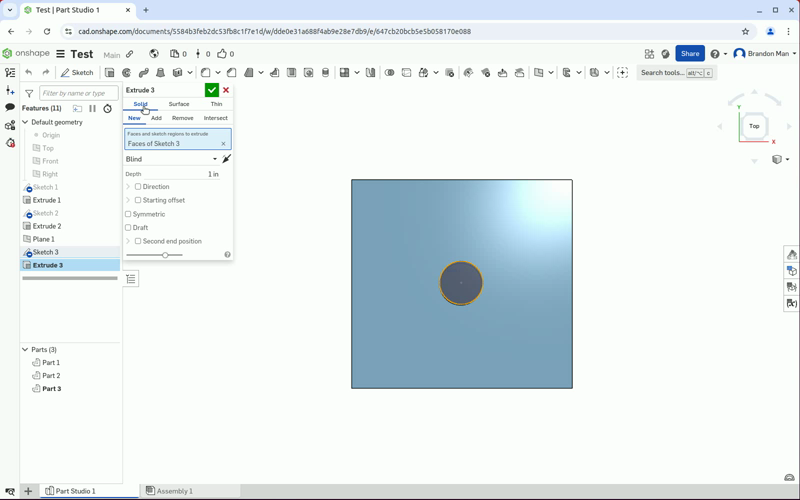
click(143, 106)
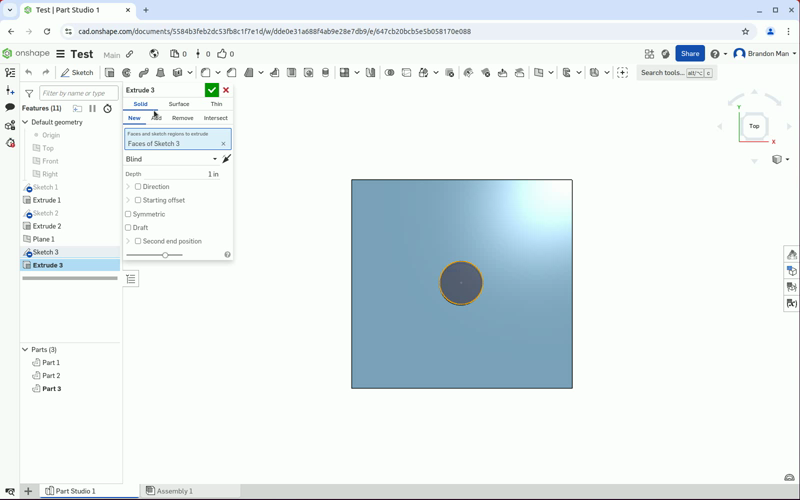
mouse_move(186, 120)
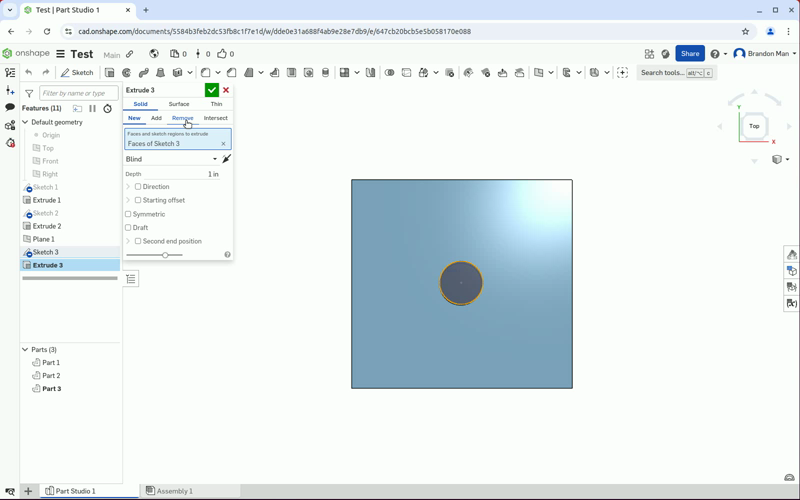
click(186, 120)
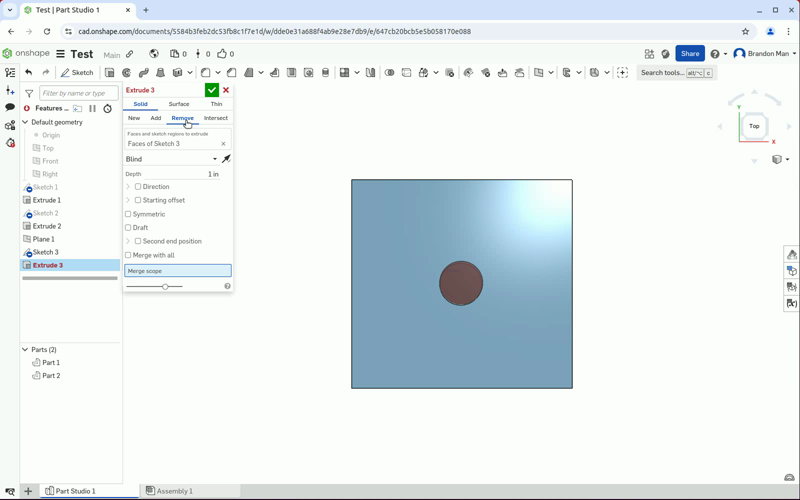
key(tab, 4)
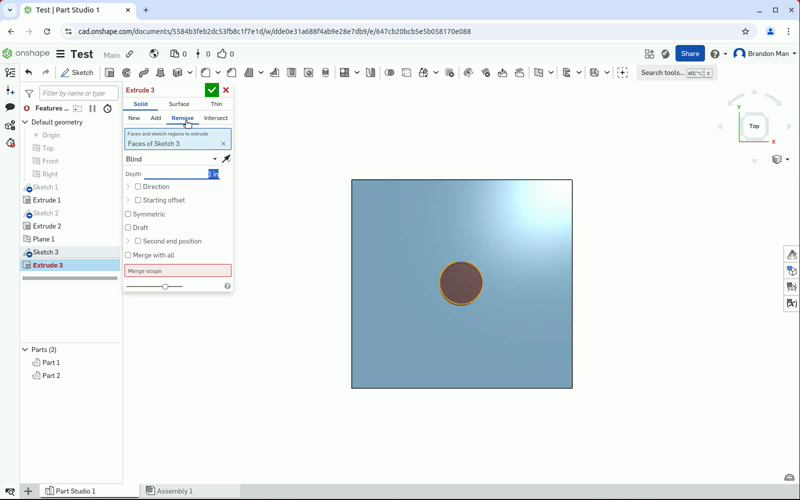
text(5.055)
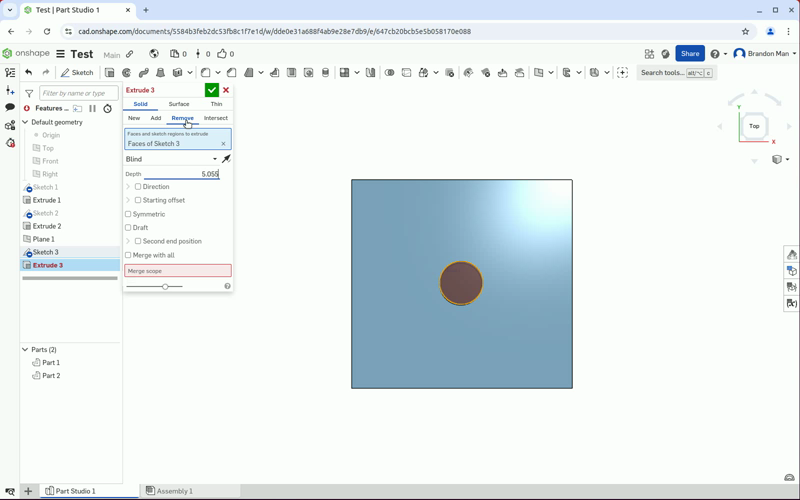
key(tab, 6)
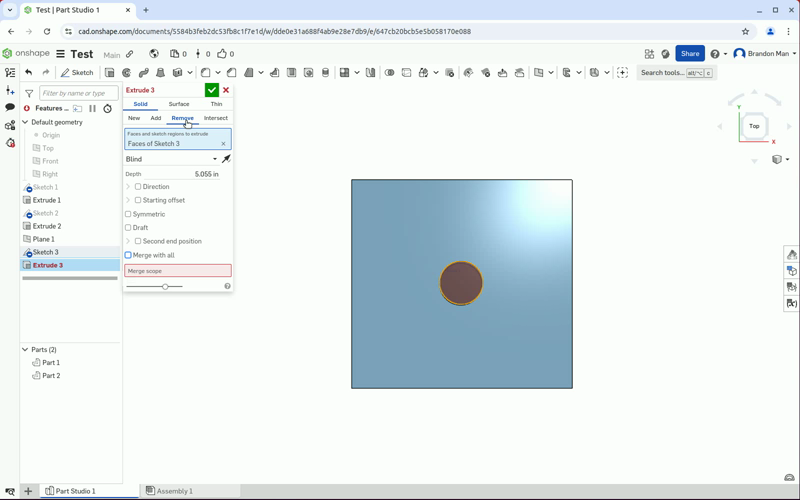
key(space)
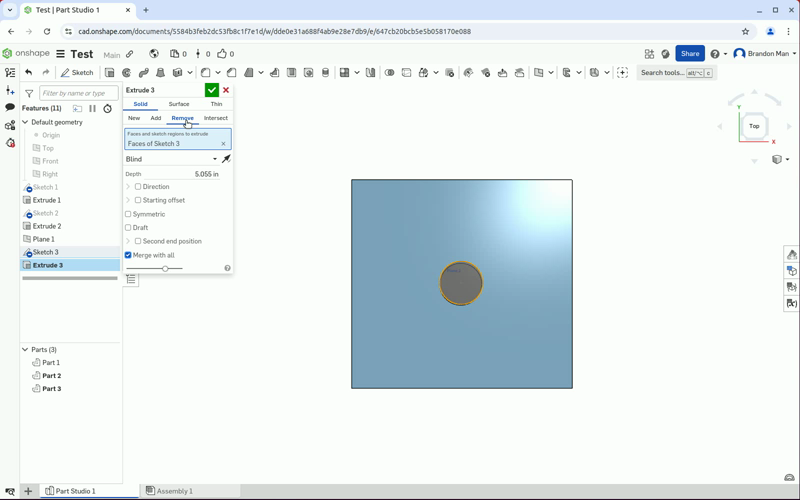
key(enter)
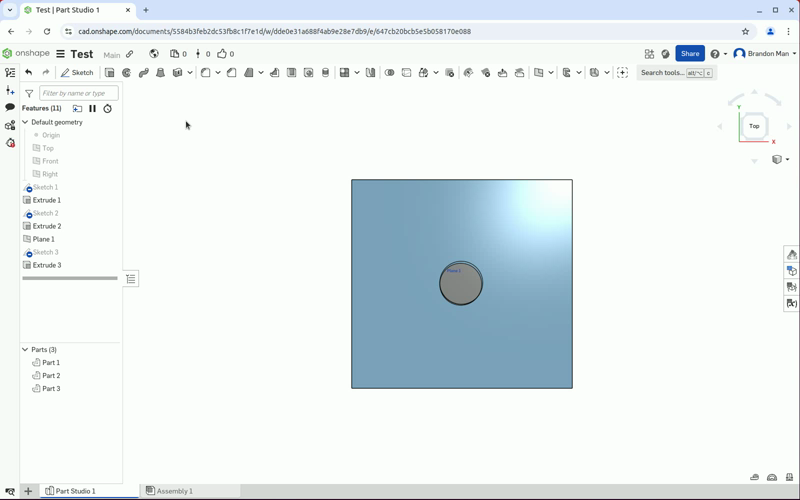
key(shift+h)
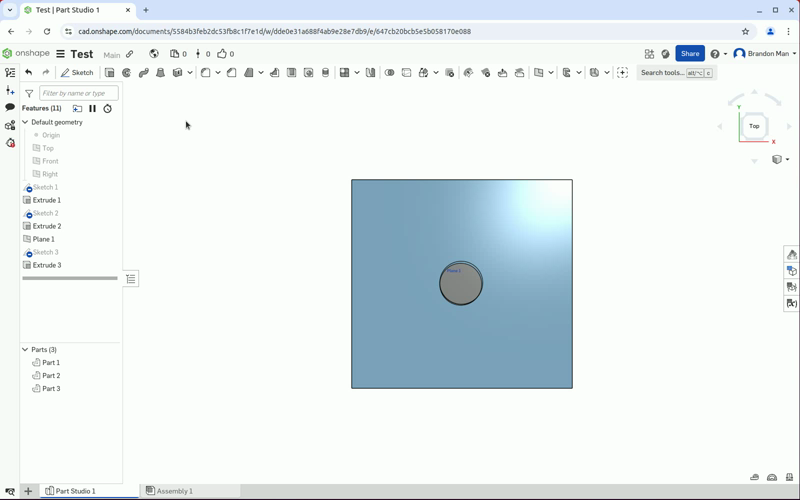
key(shift+h)
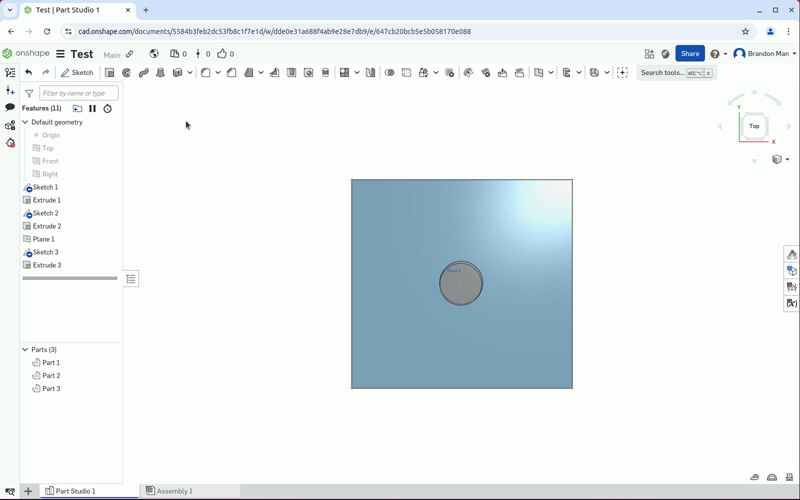
key(shift+7)
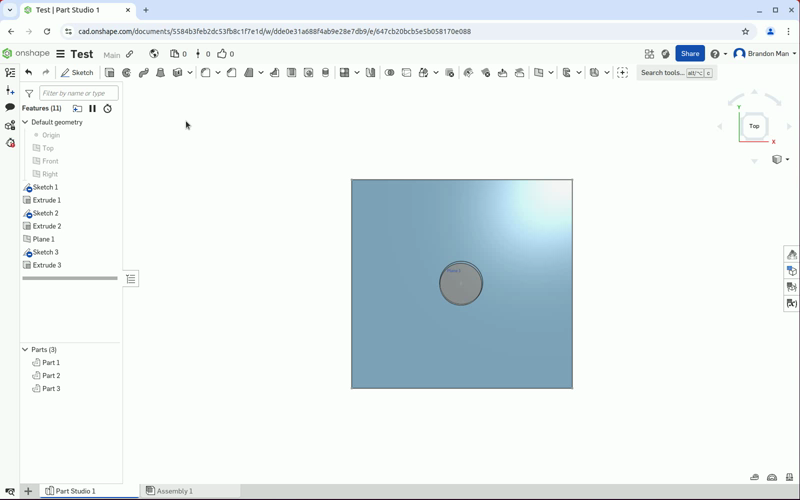
key(up, 3)
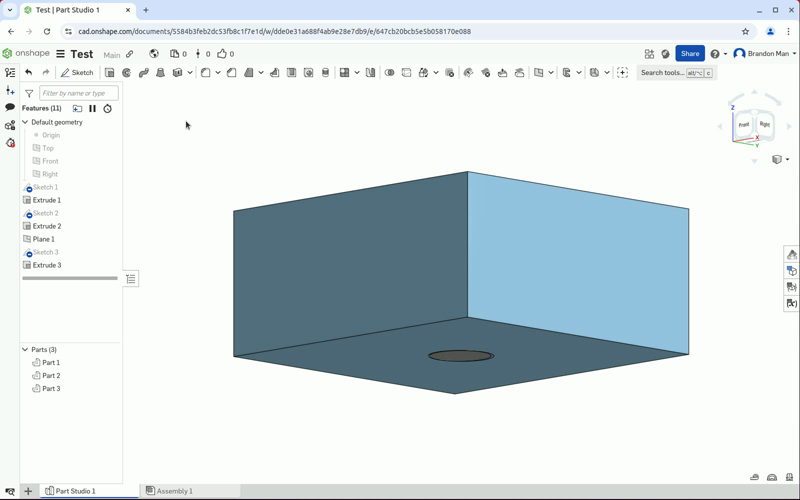
key(left, 3)
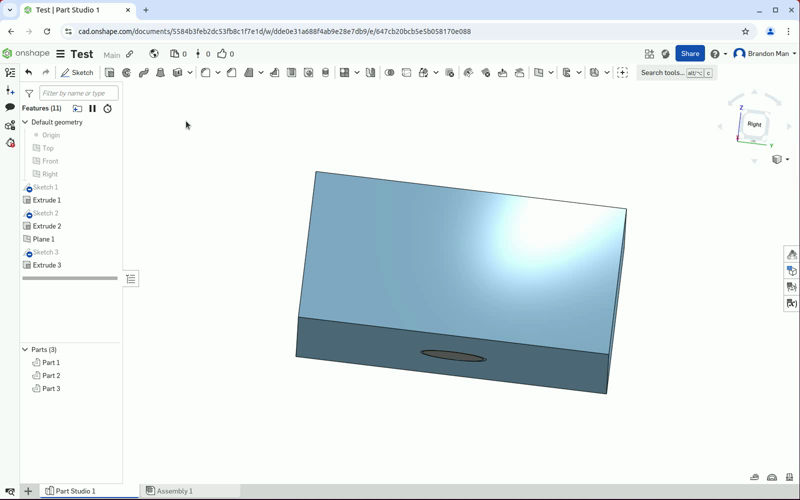
key(right, 3)
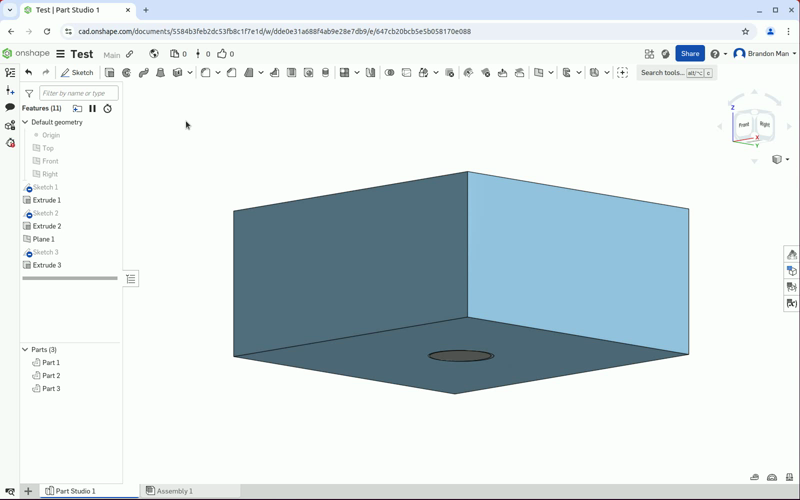
key(down, 3)
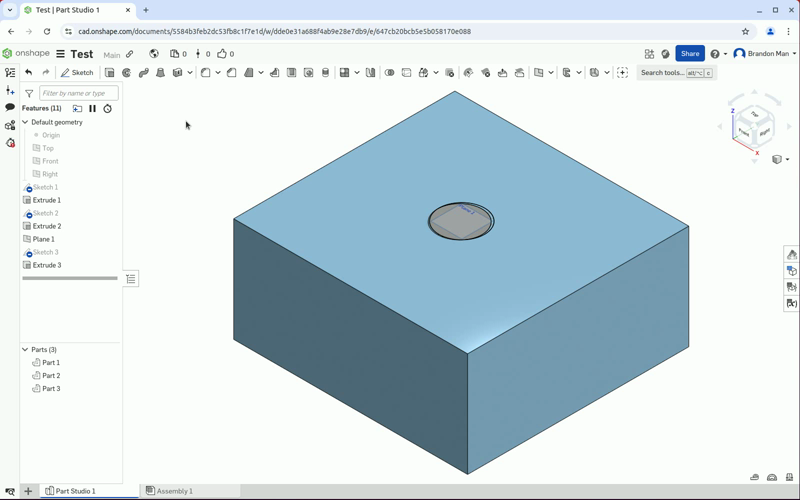
mouse_move(73, 189)
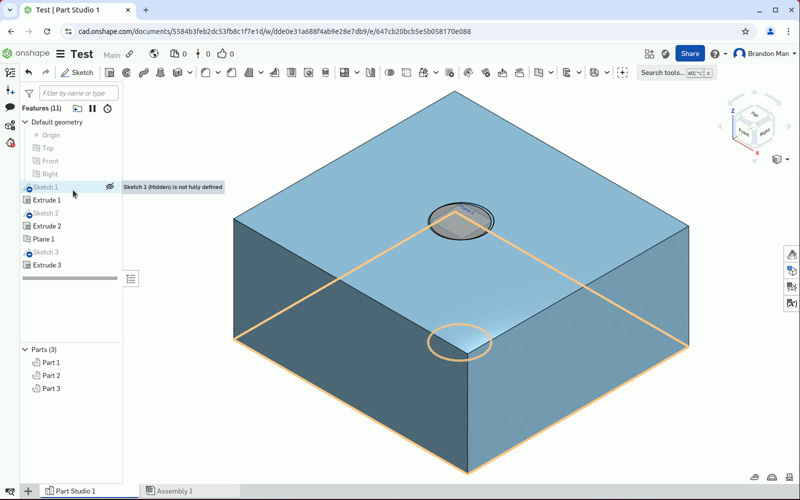
click(73, 189)